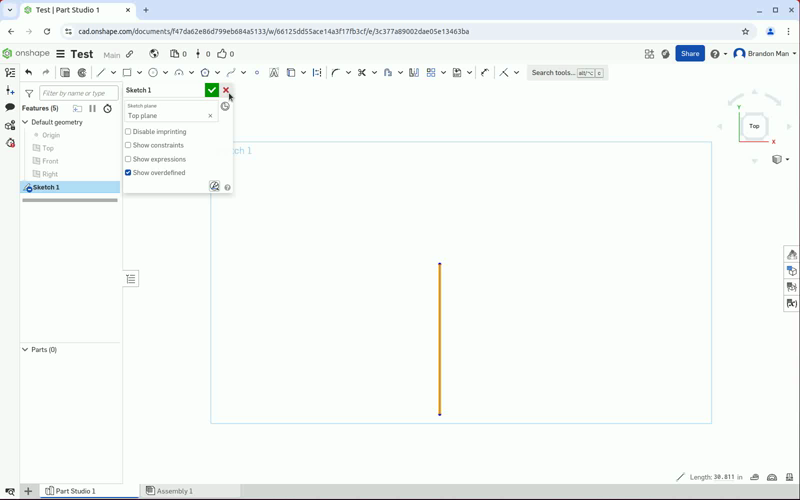
key(shift+h)
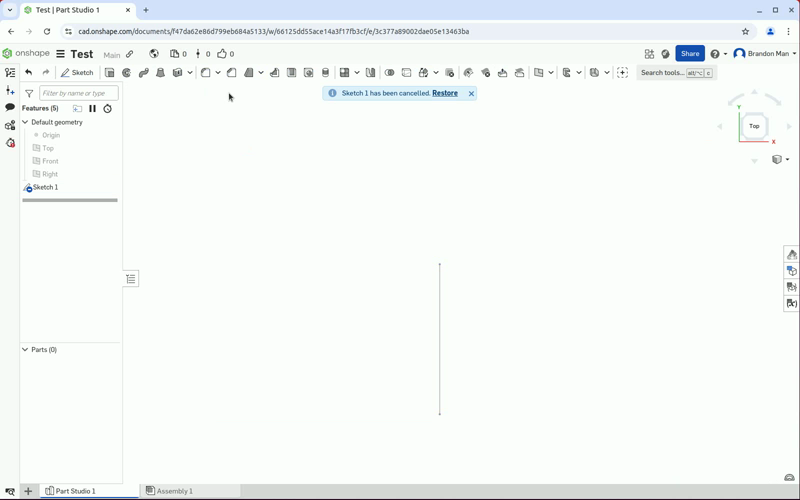
key(shift+s)
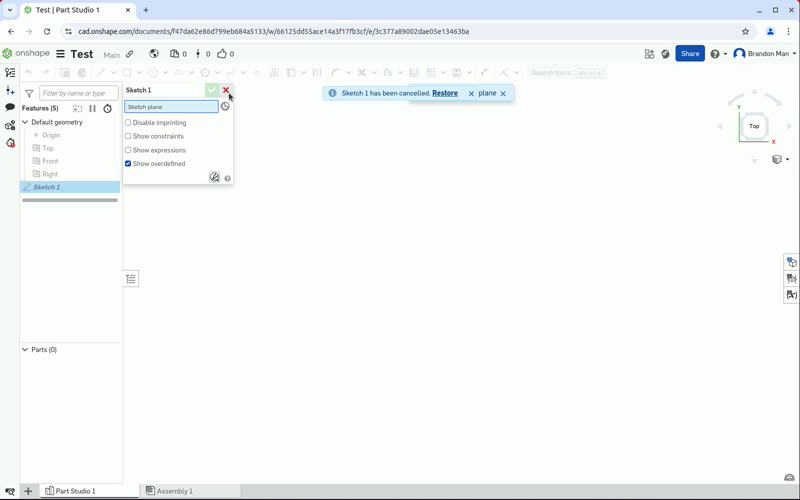
mouse_move(73, 150)
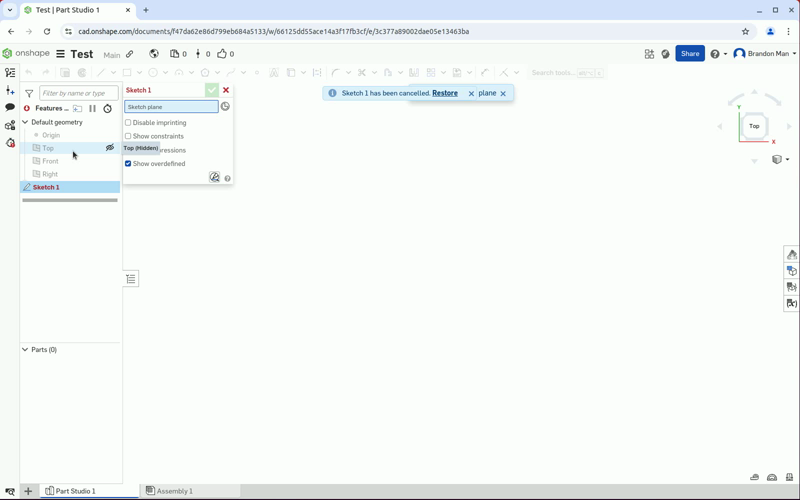
click(73, 150)
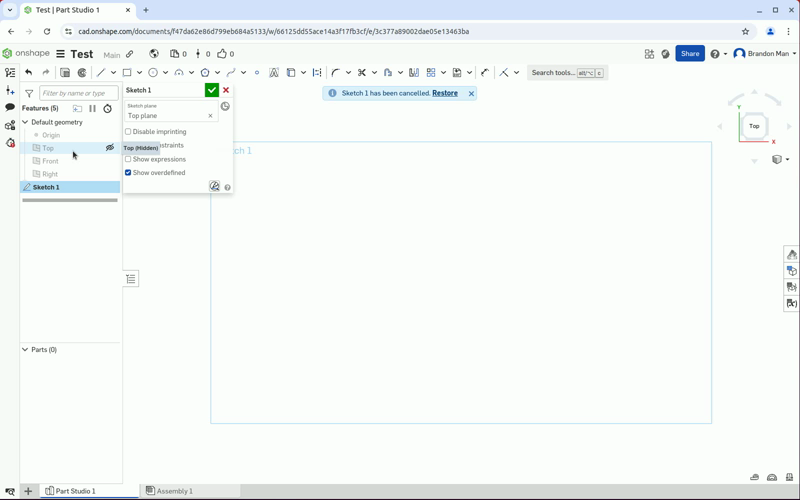
mouse_move(73, 352)
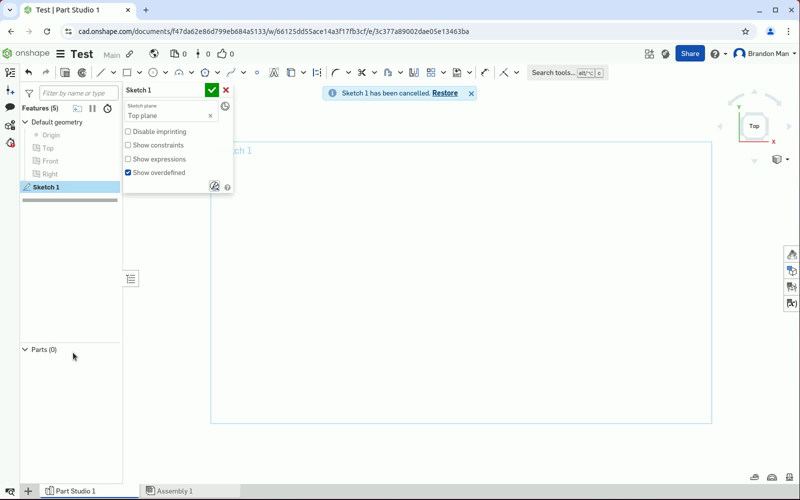
key(y)
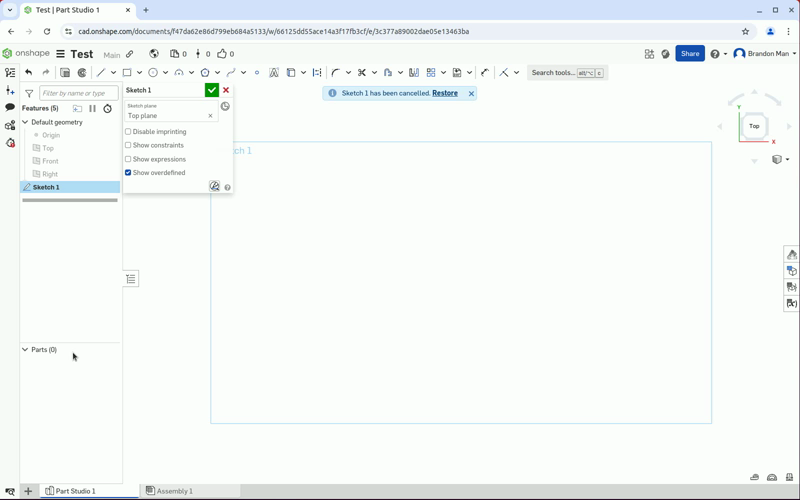
key(l)
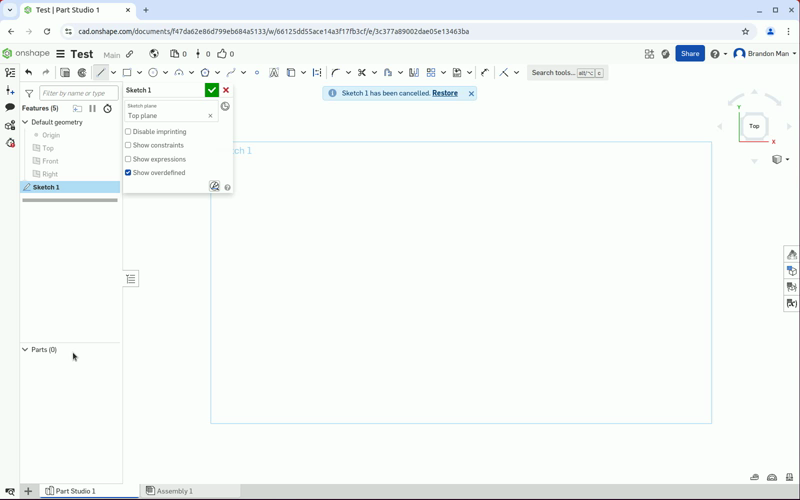
key_down(shift)
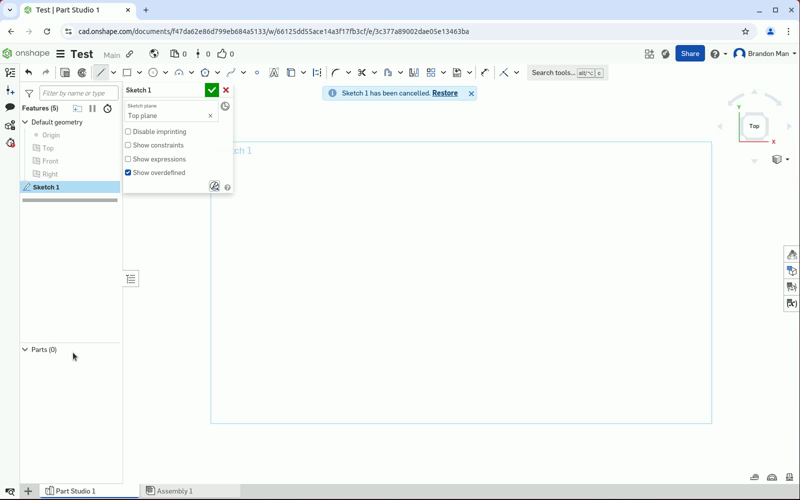
mouse_move(438, 305)
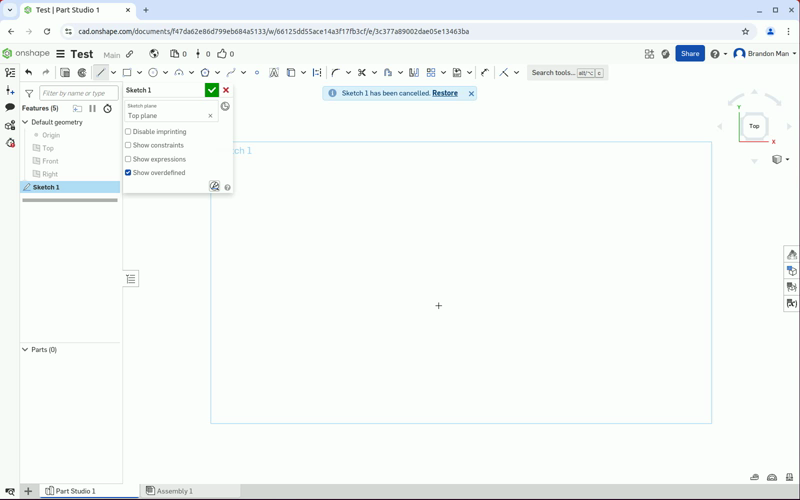
click(438, 305)
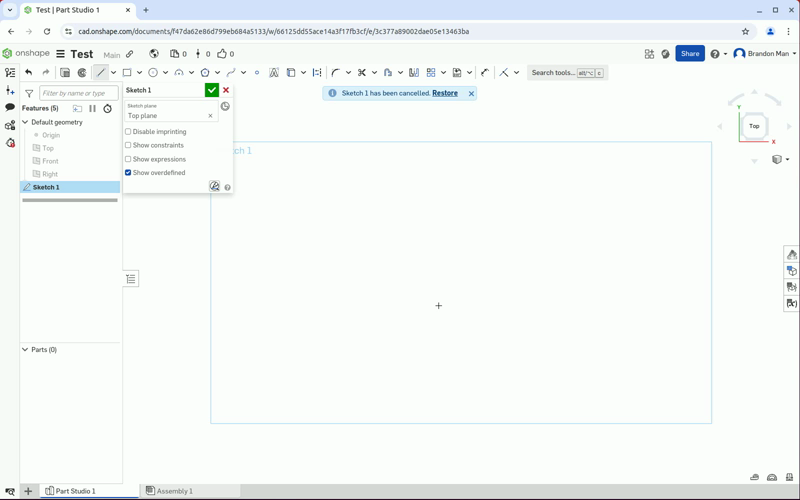
key_up(shift)
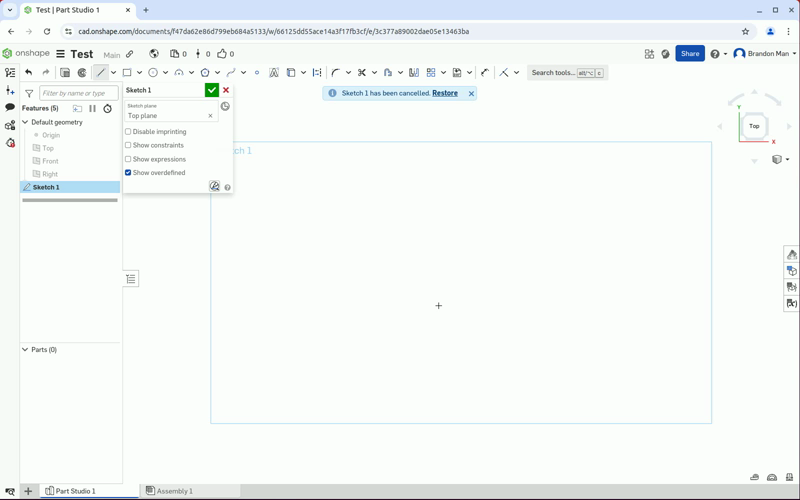
key_down(shift)
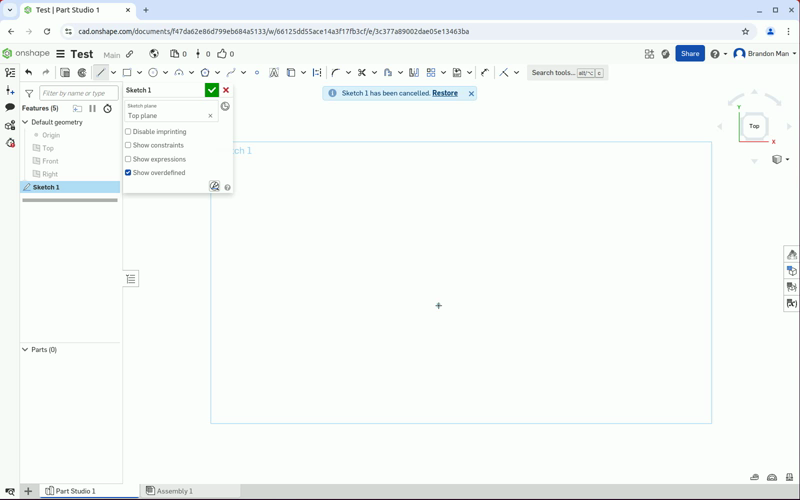
mouse_move(468, 305)
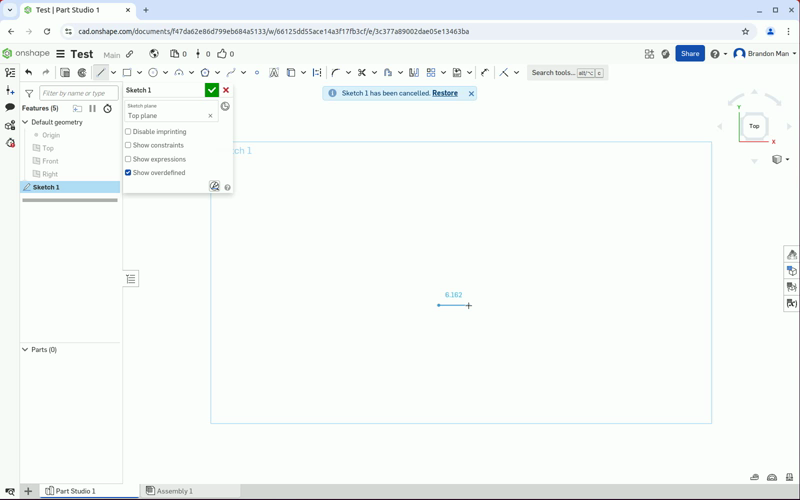
mouse_move(483, 305)
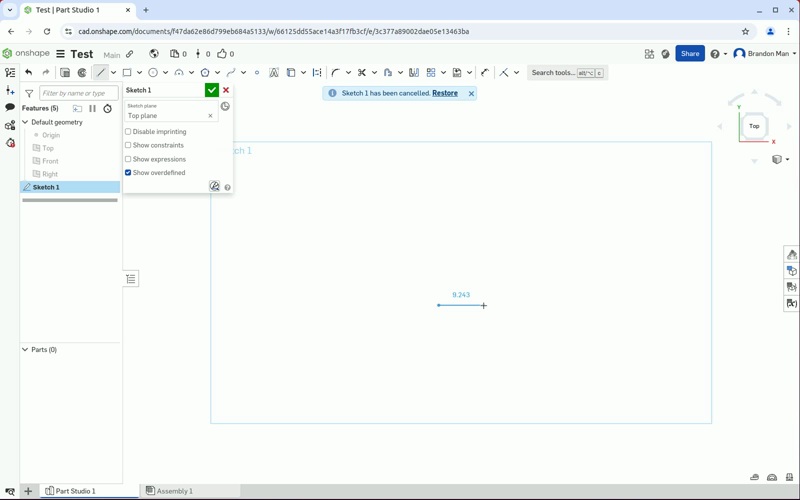
click(483, 305)
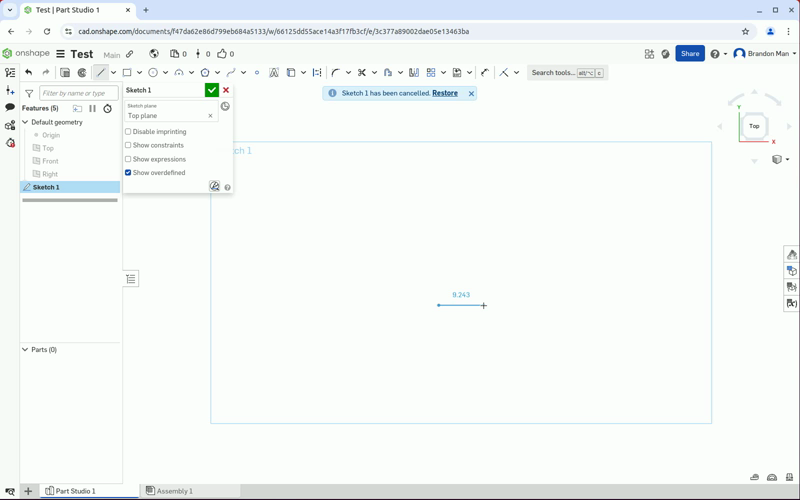
key_up(shift)
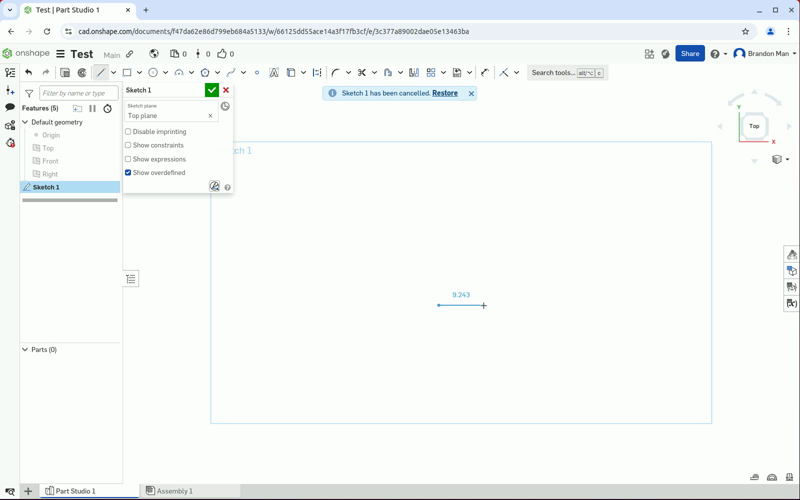
key_down(shift)
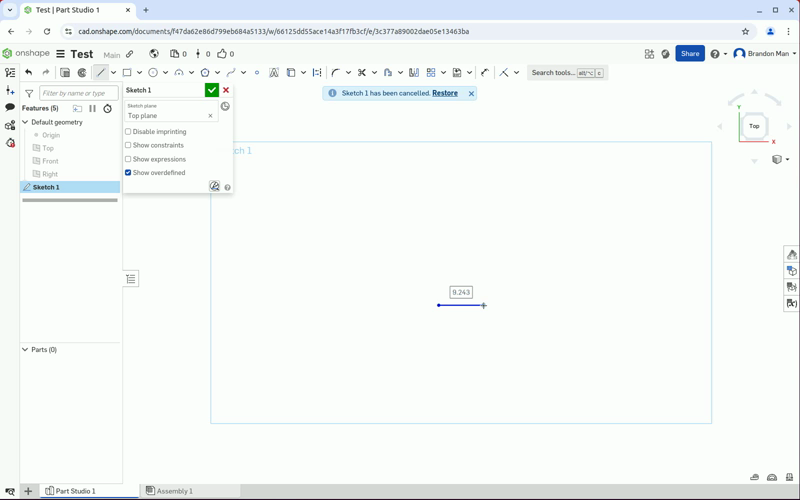
mouse_move(513, 305)
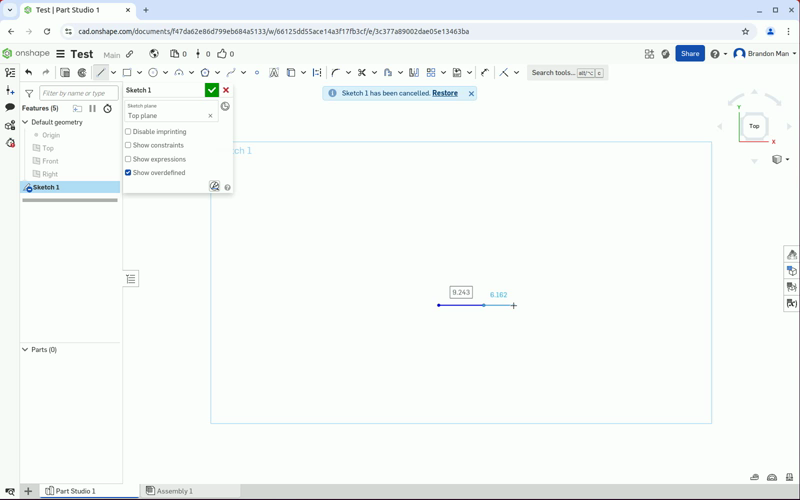
mouse_move(483, 259)
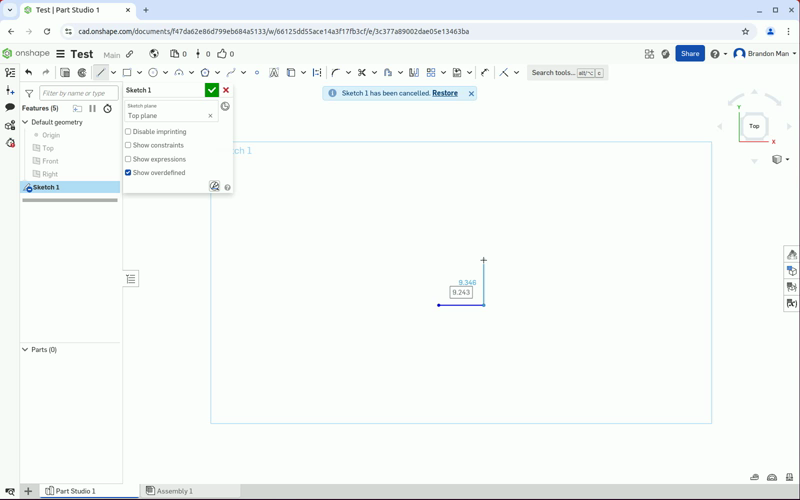
click(483, 259)
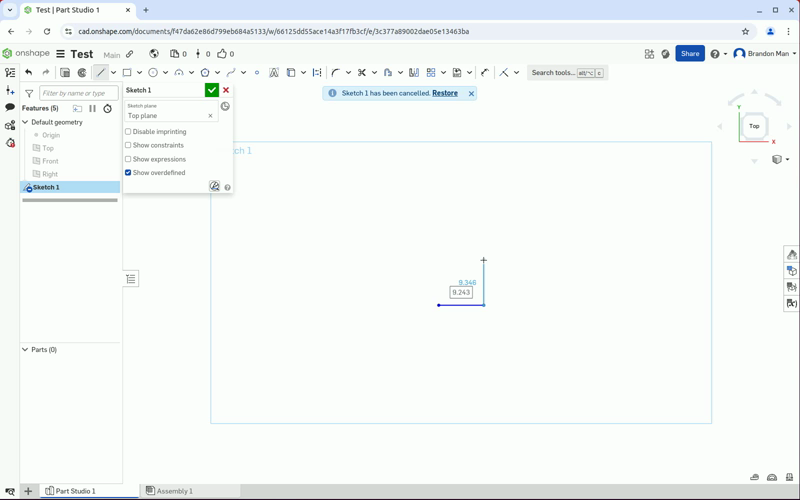
key_up(shift)
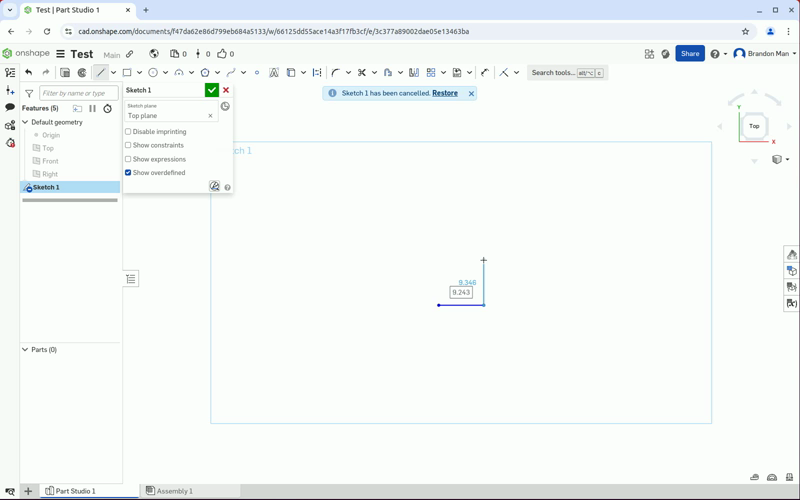
key_down(shift)
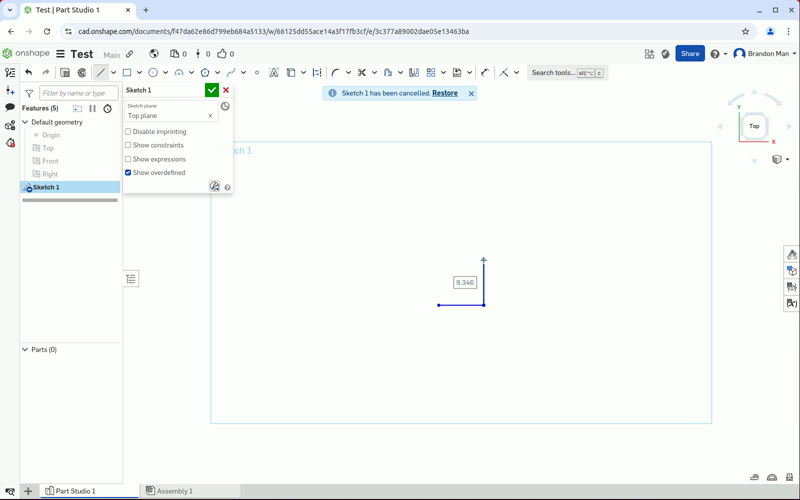
mouse_move(513, 259)
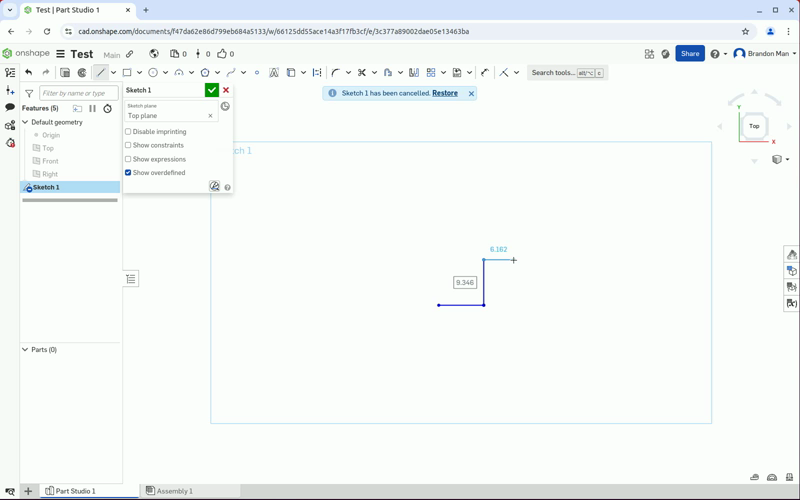
mouse_move(438, 259)
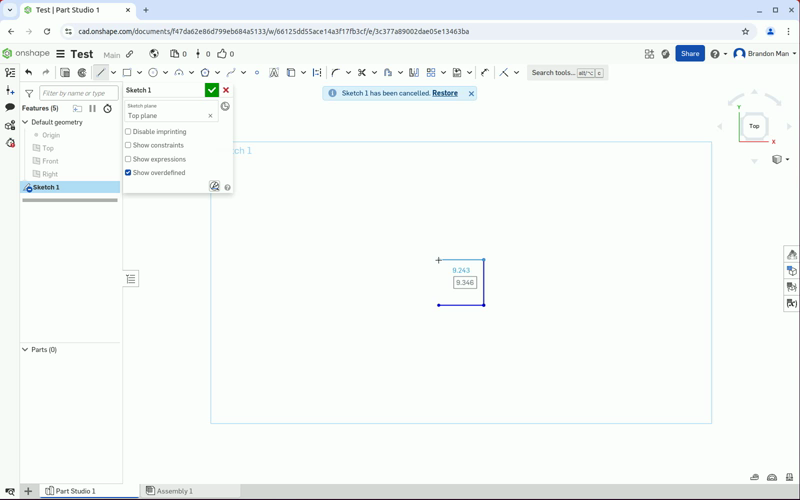
click(438, 259)
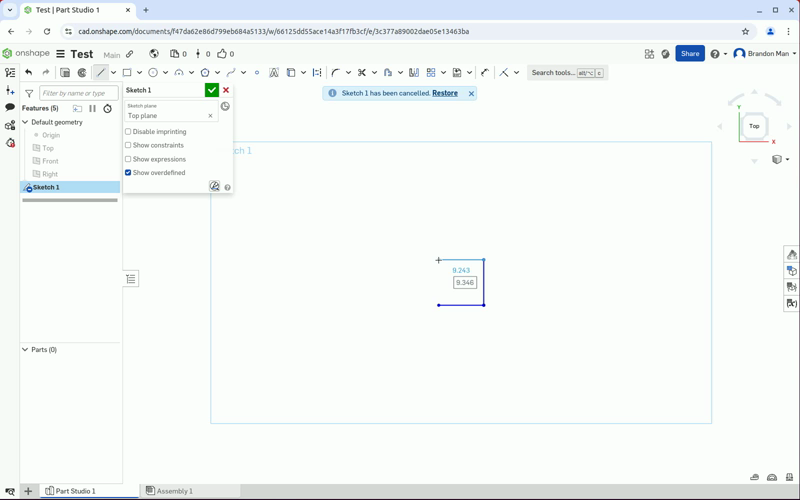
key_up(shift)
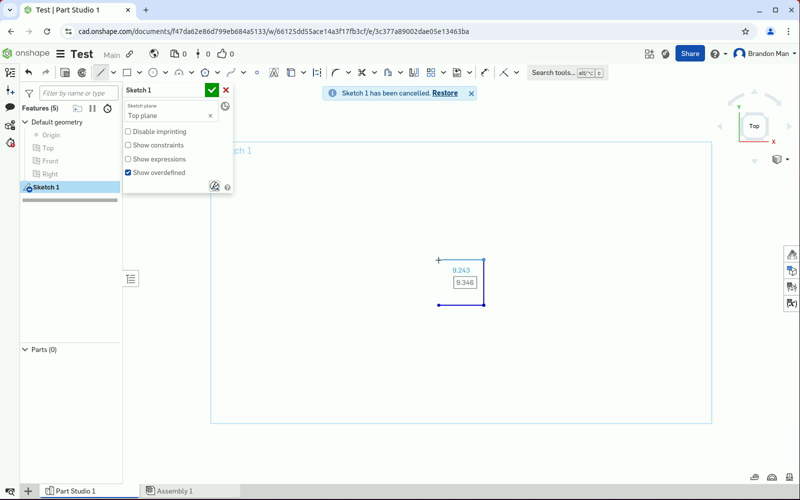
mouse_move(468, 259)
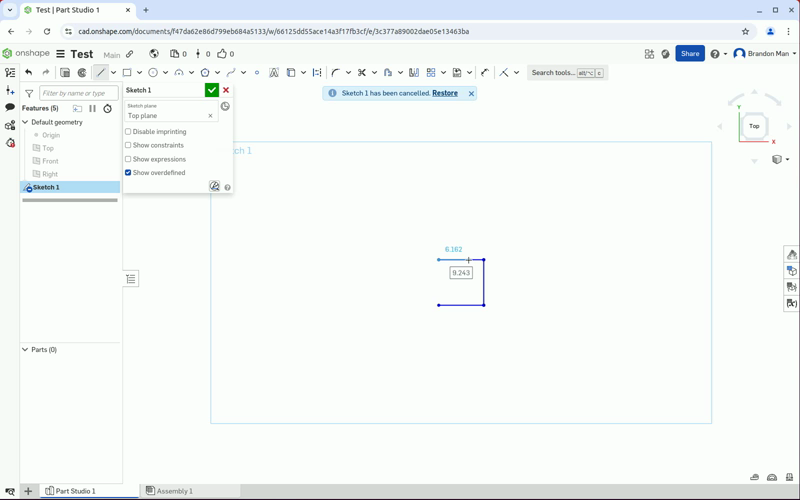
key_down(shift)
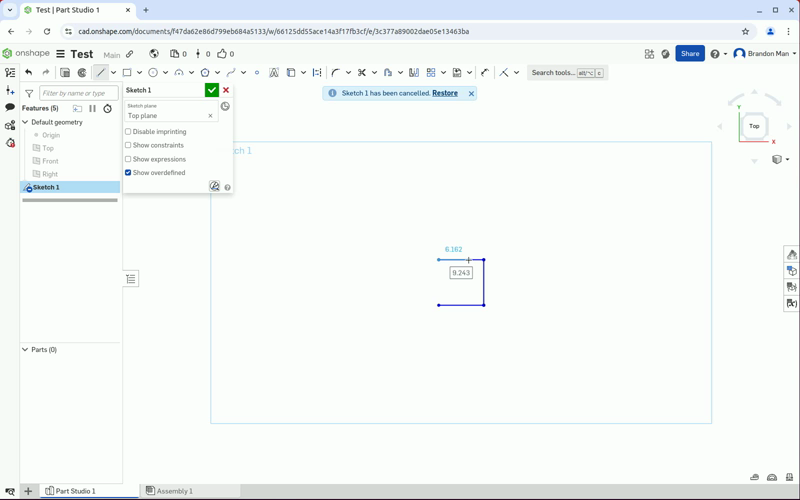
mouse_move(438, 305)
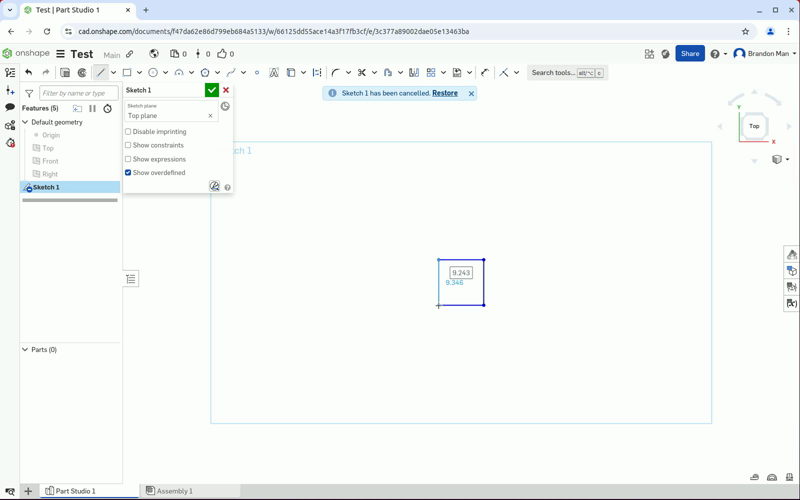
key_up(shift)
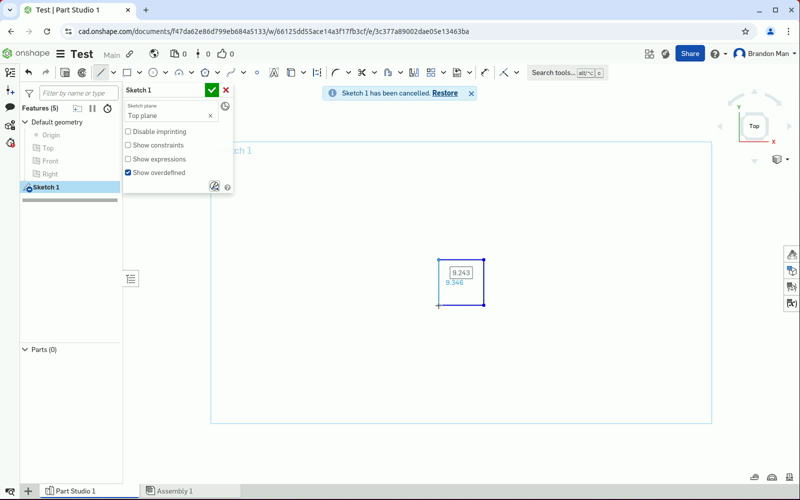
click(438, 305)
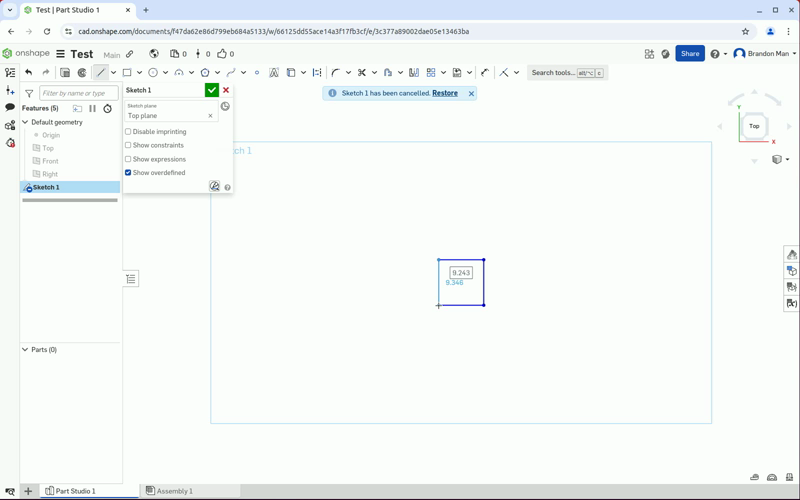
key(esc)
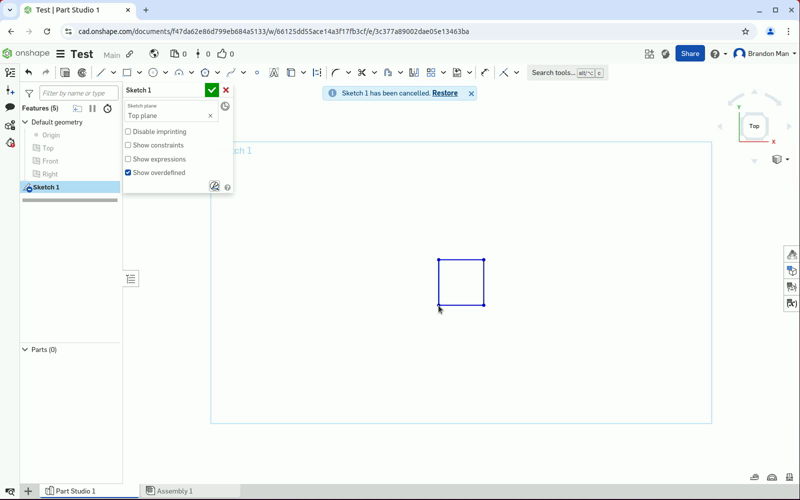
mouse_move(453, 278)
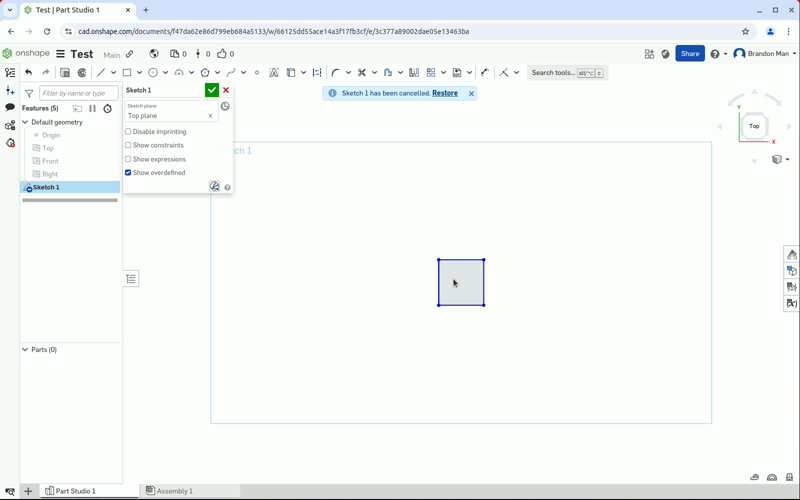
click(453, 278)
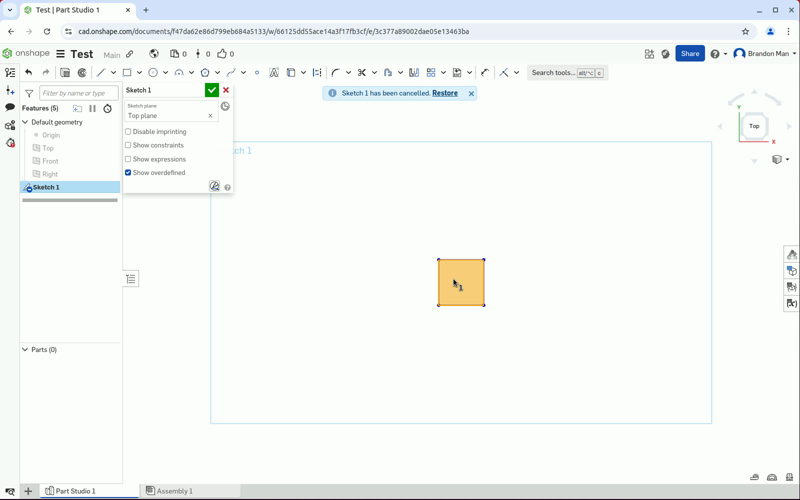
mouse_move(73, 352)
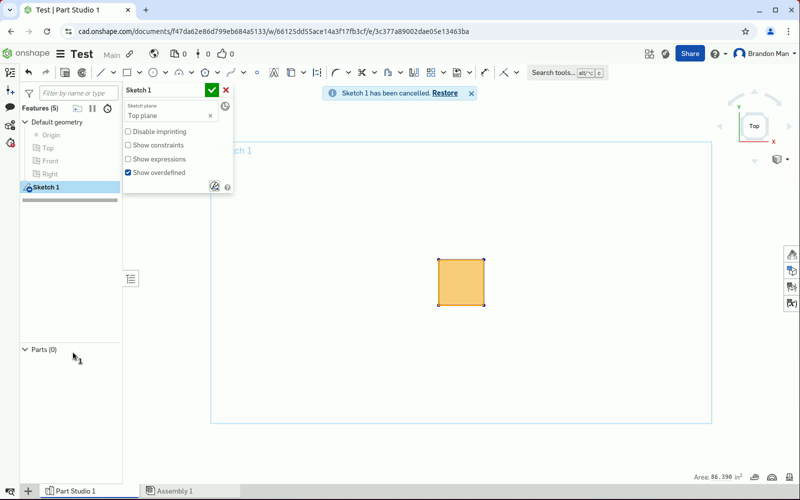
key(shift+y)
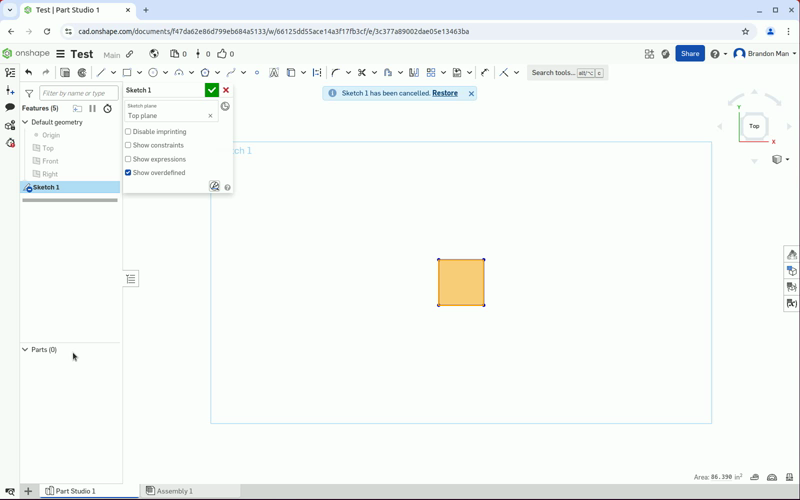
key(shift+e)
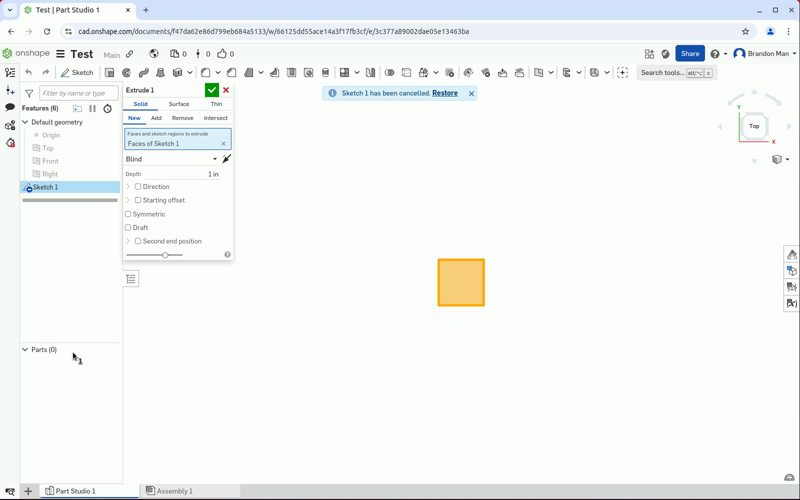
mouse_move(143, 106)
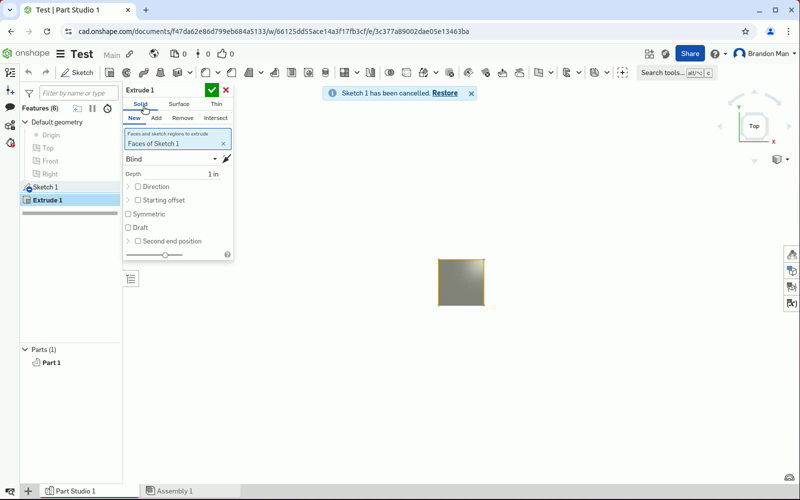
click(143, 106)
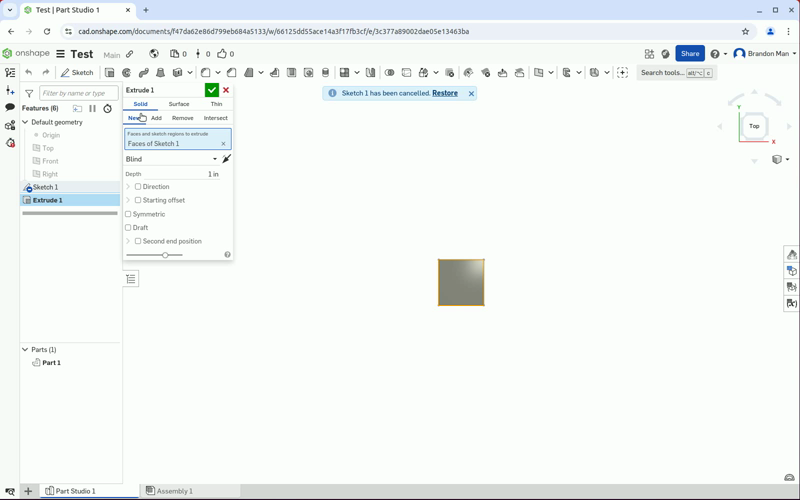
mouse_move(137, 120)
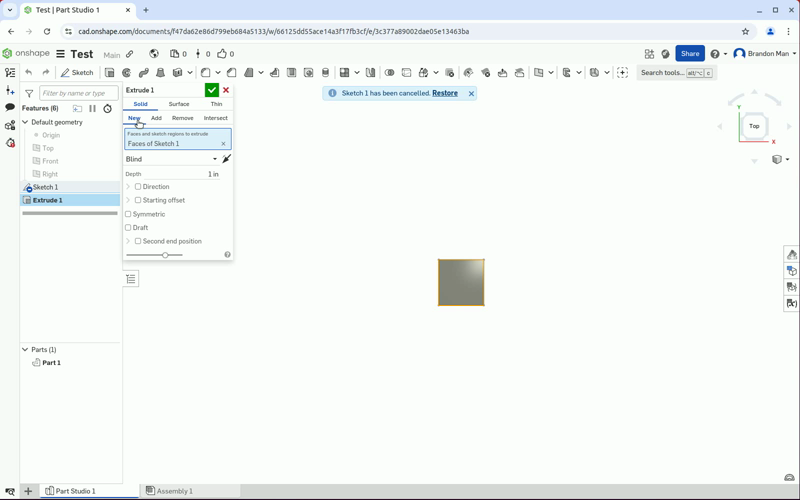
click(137, 120)
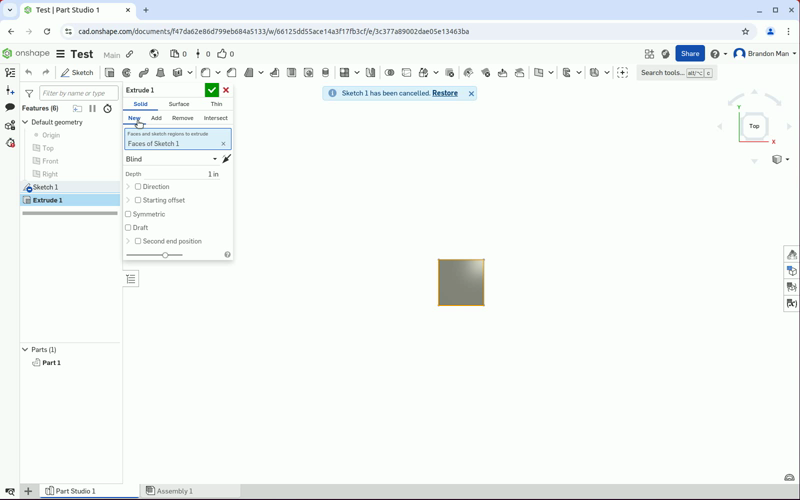
key(tab, 4)
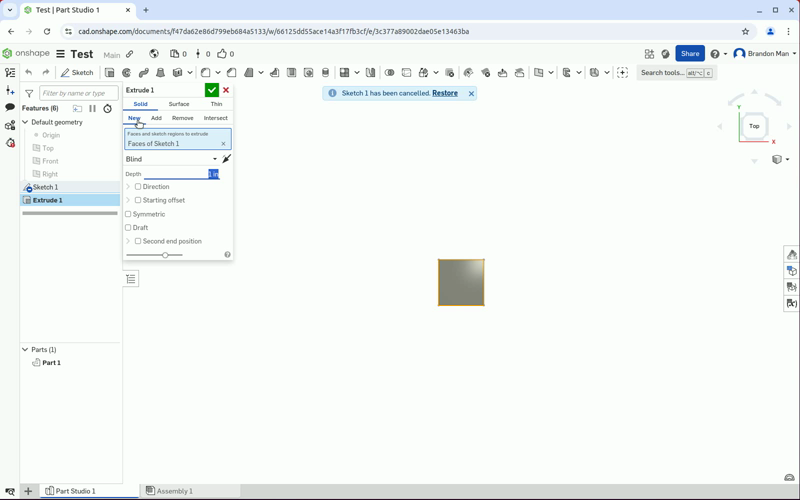
text(9.147)
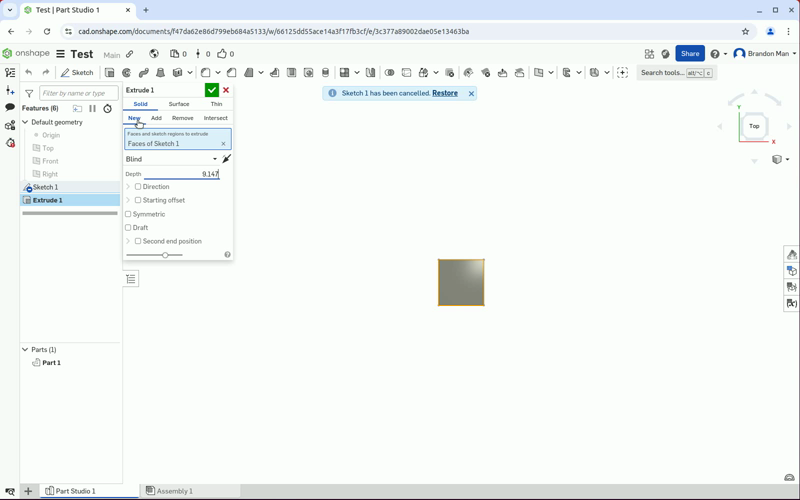
key(enter)
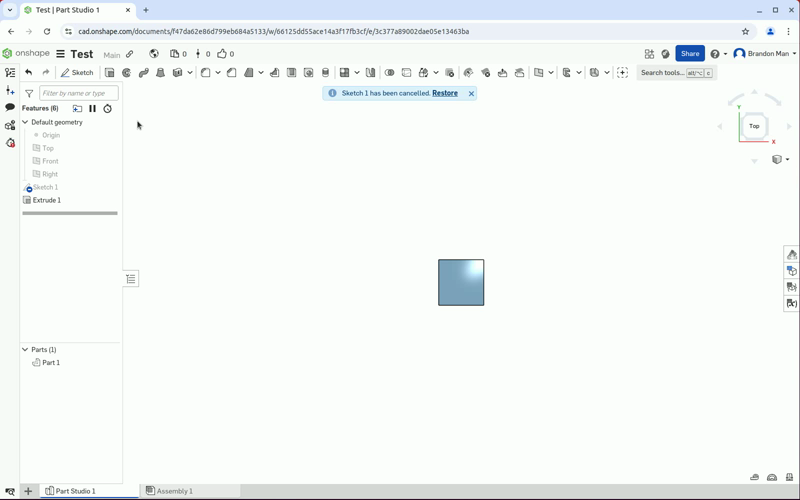
key(shift+h)
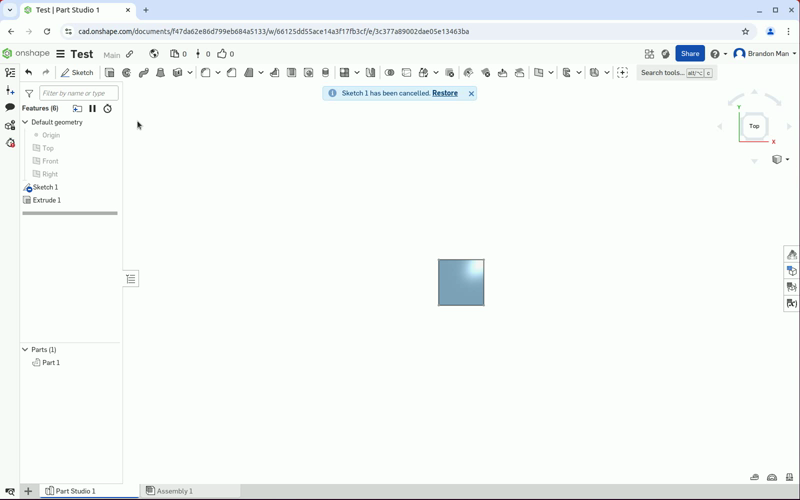
key(shift+h)
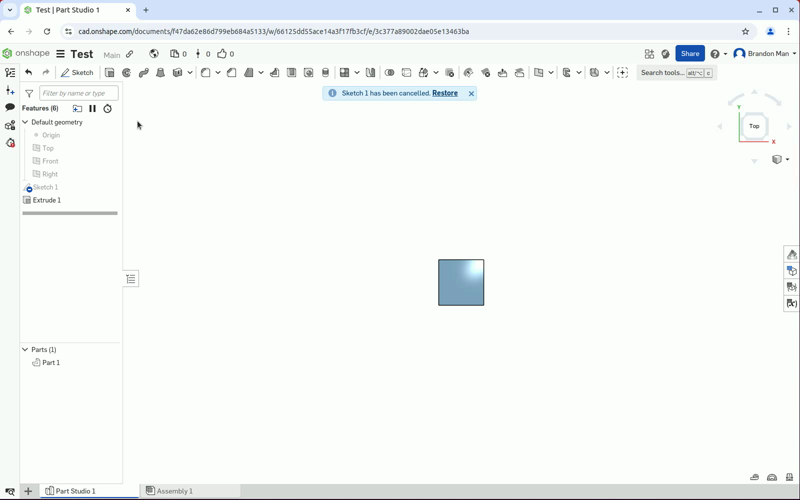
mouse_move(73, 189)
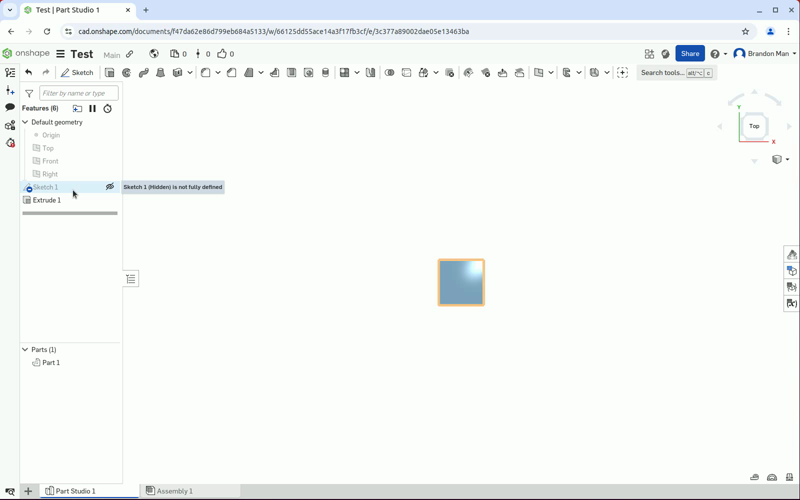
click(73, 189)
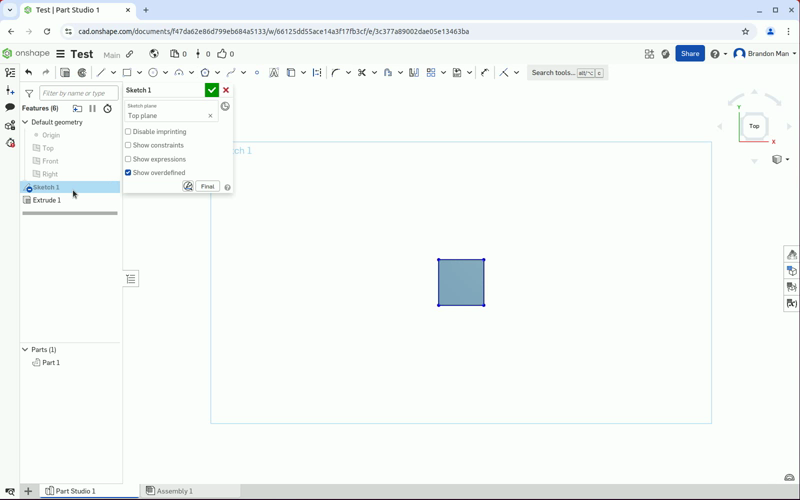
mouse_move(229, 92)
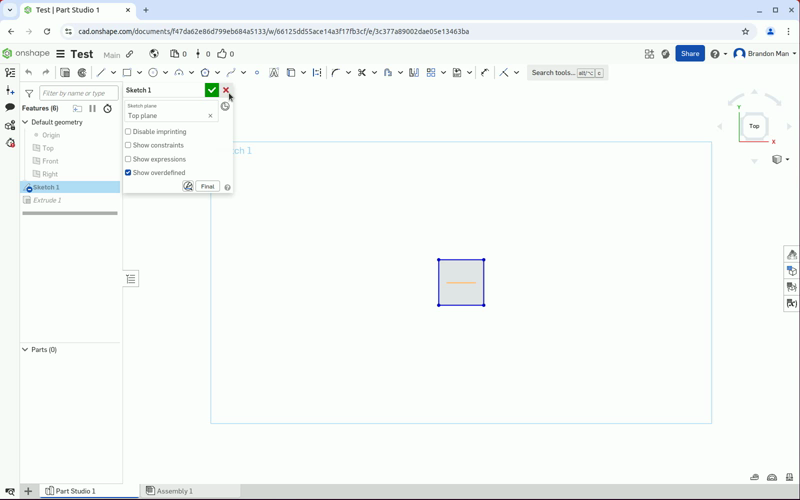
click(229, 92)
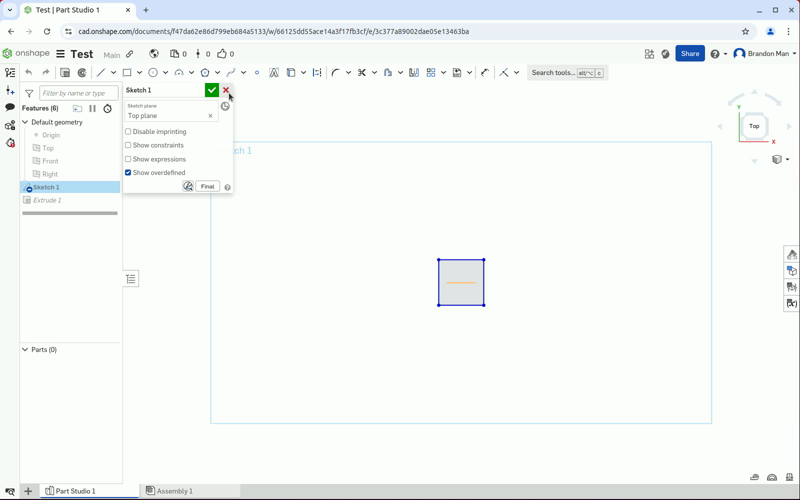
key(shift+s)
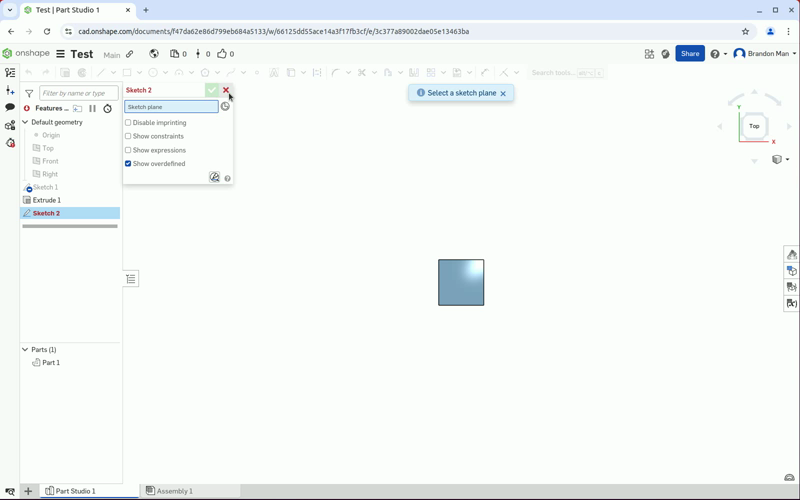
mouse_move(73, 150)
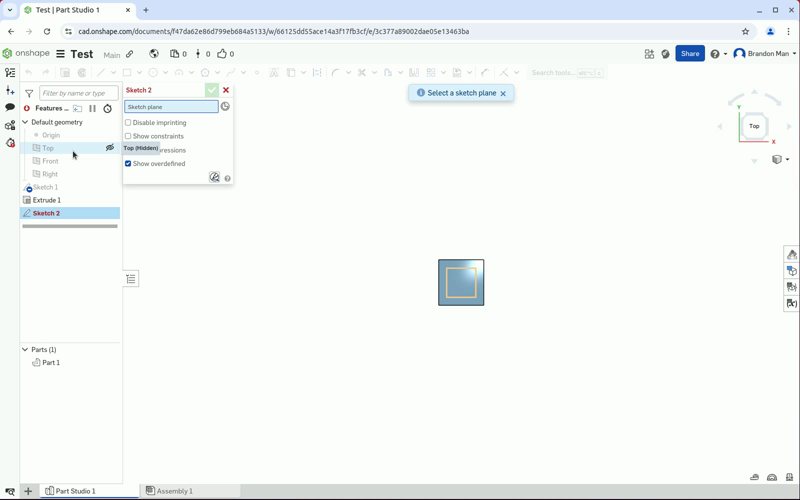
click(73, 150)
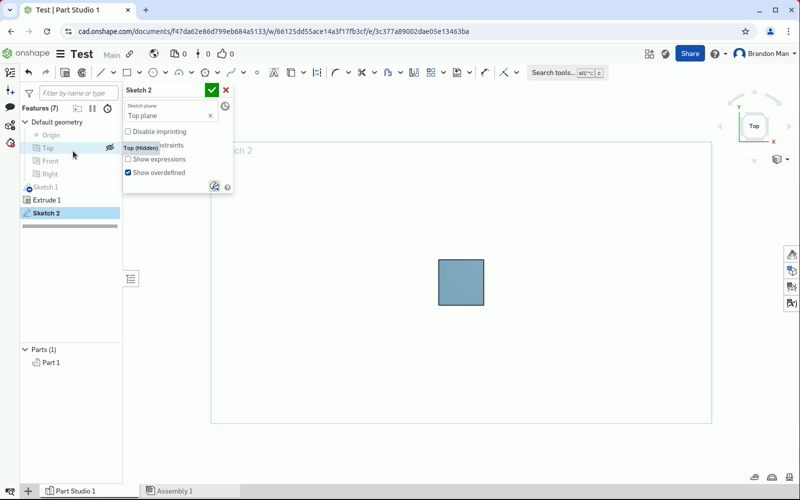
mouse_move(73, 352)
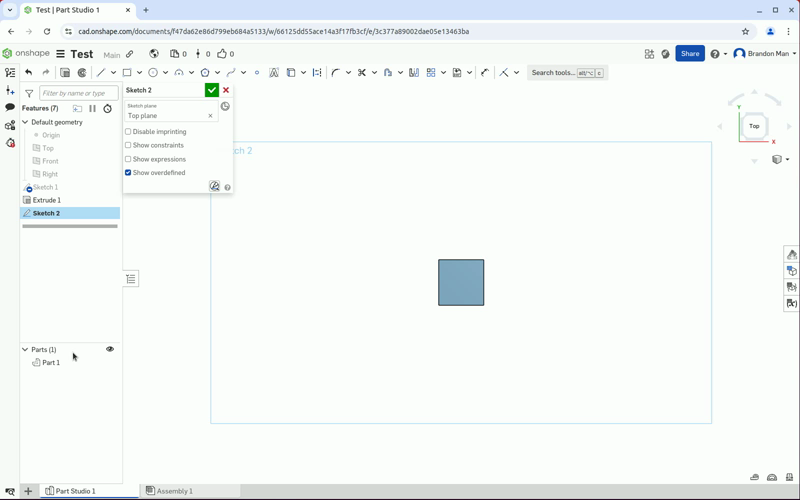
key(y)
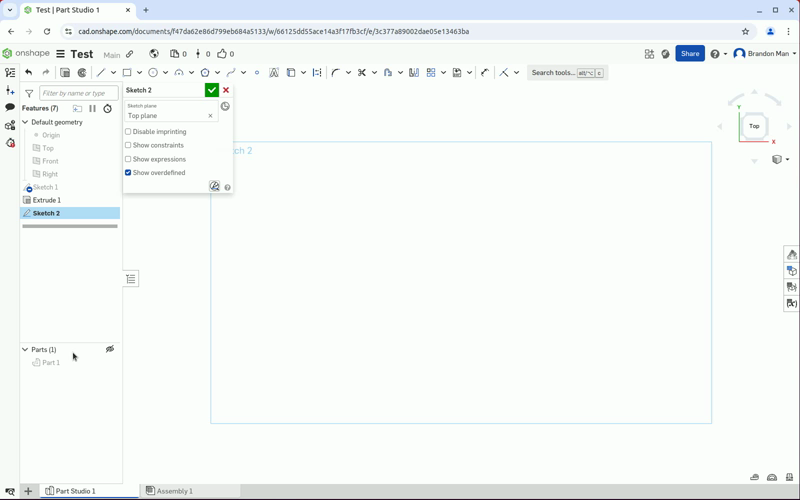
key(l)
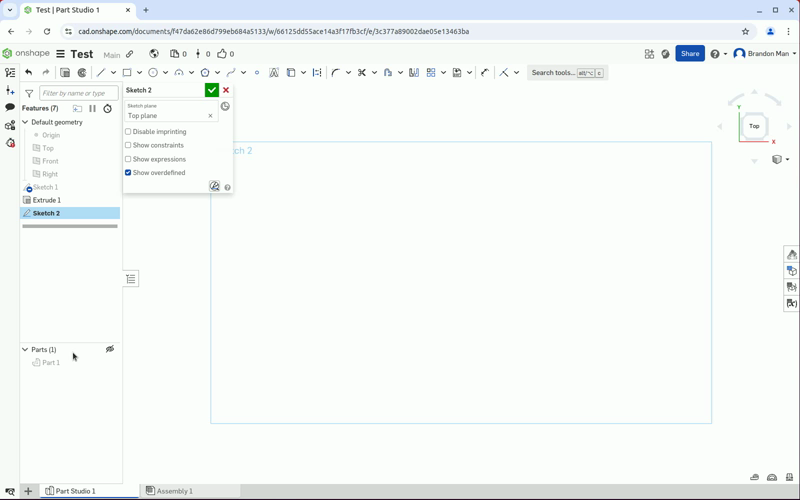
key_down(shift)
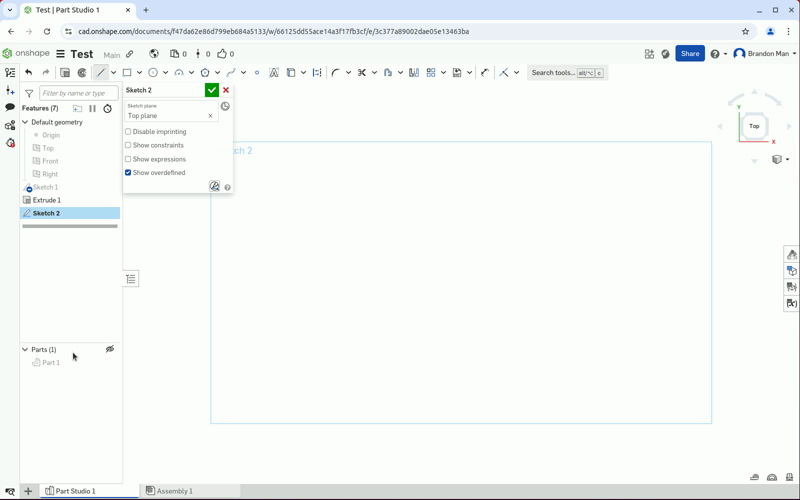
mouse_move(348, 395)
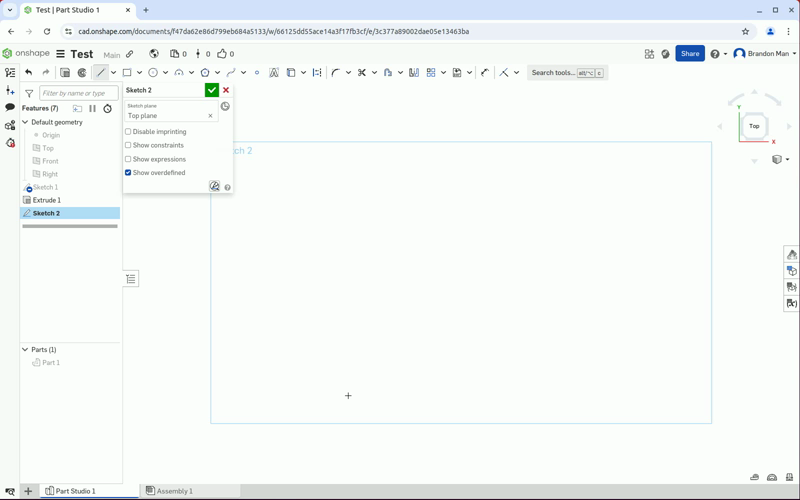
click(348, 395)
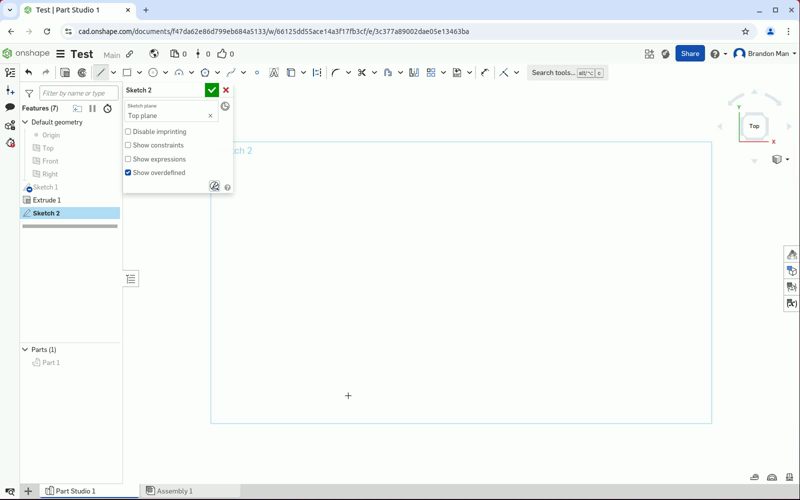
key_up(shift)
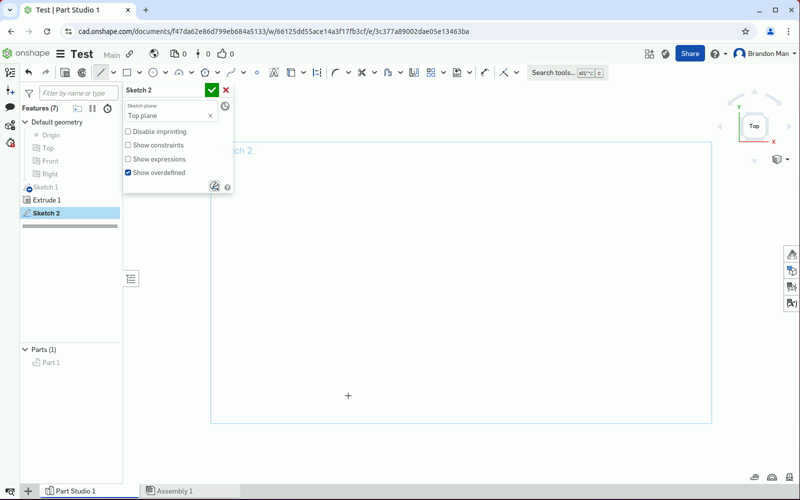
key_down(shift)
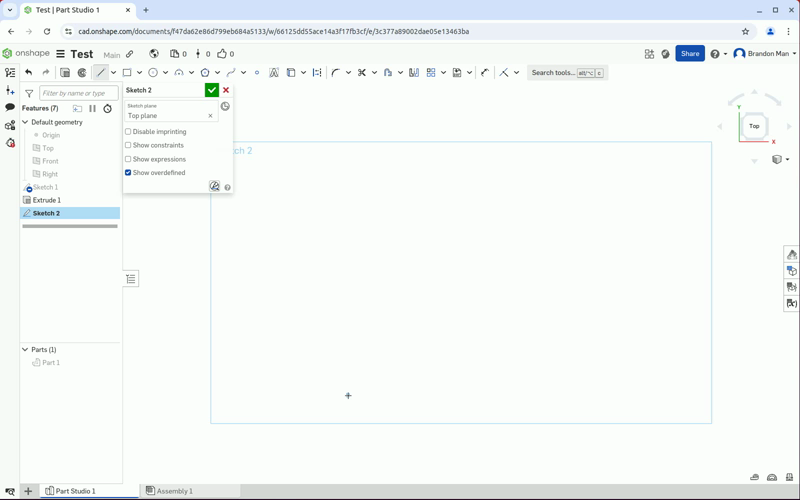
mouse_move(572, 395)
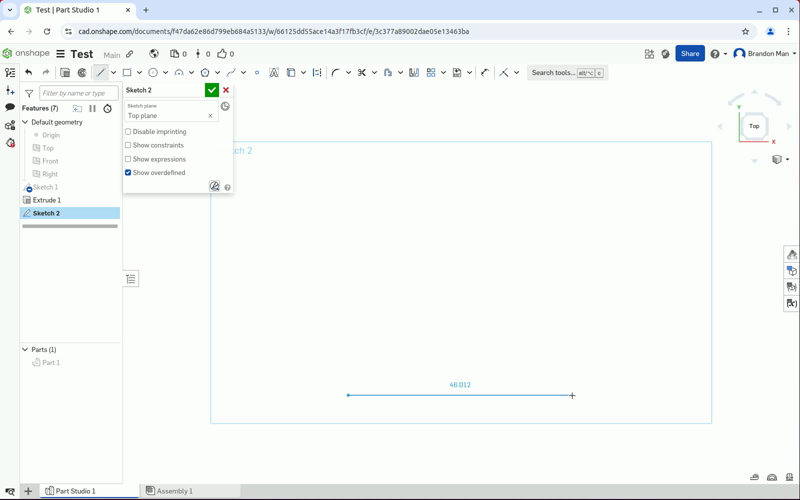
click(572, 395)
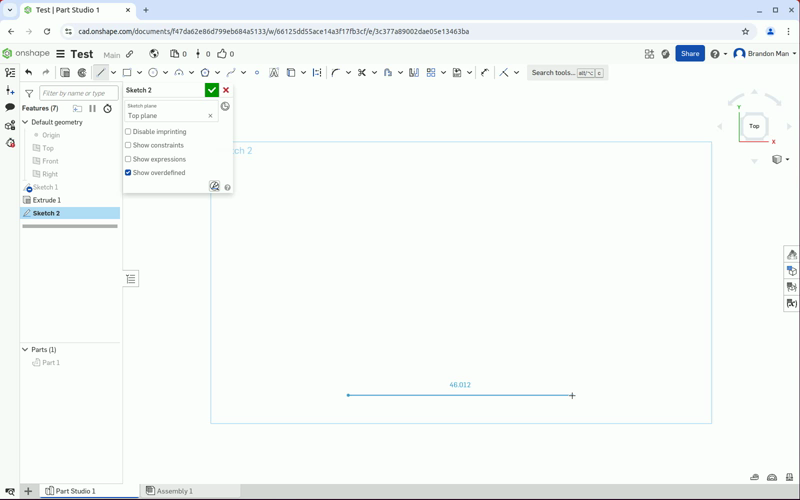
key_up(shift)
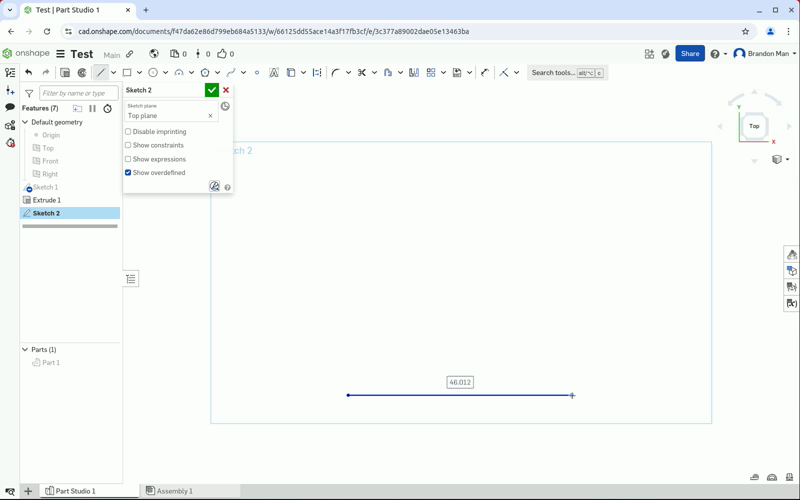
key_down(shift)
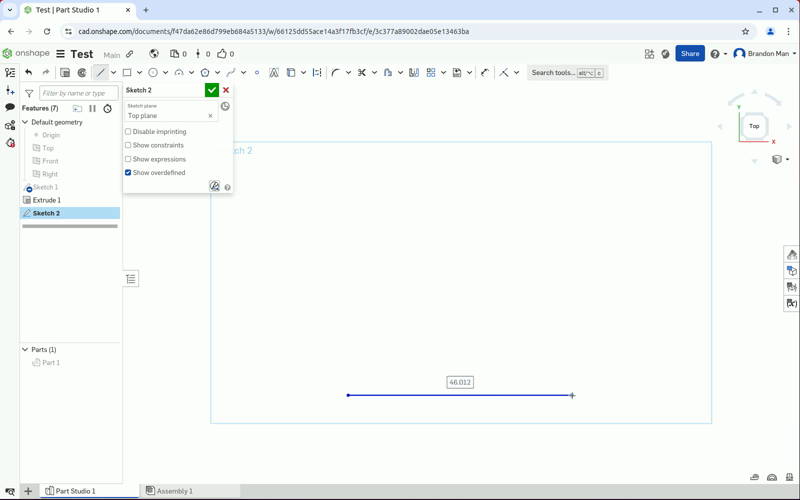
mouse_move(572, 171)
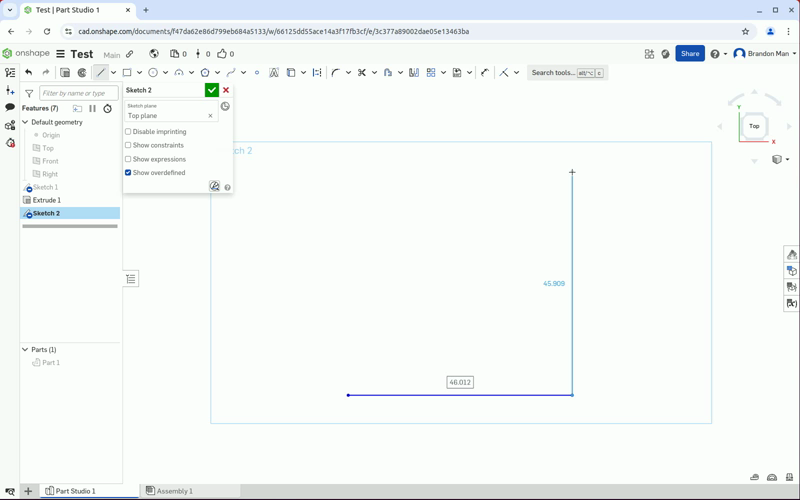
click(572, 171)
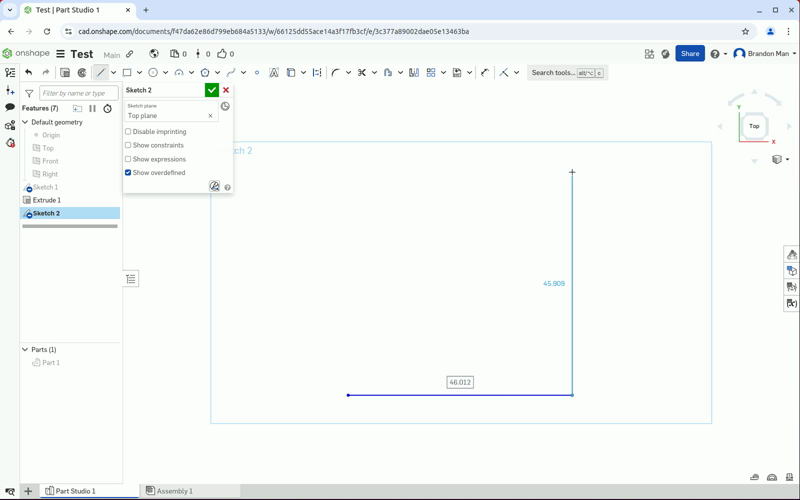
key_up(shift)
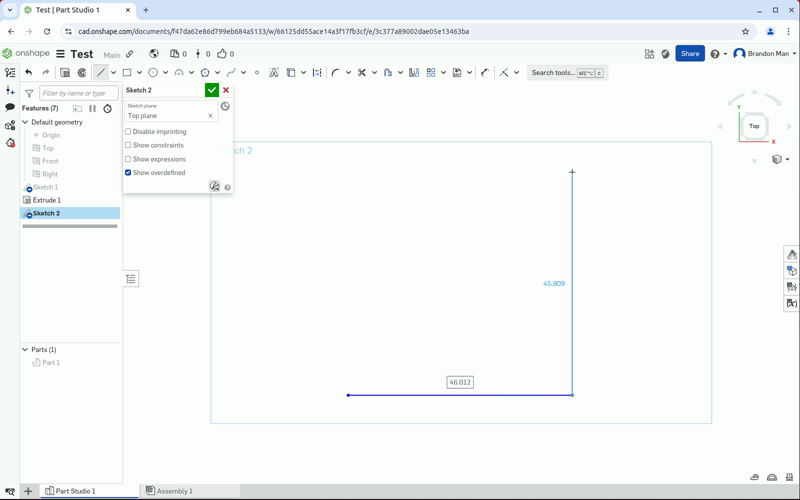
key_down(shift)
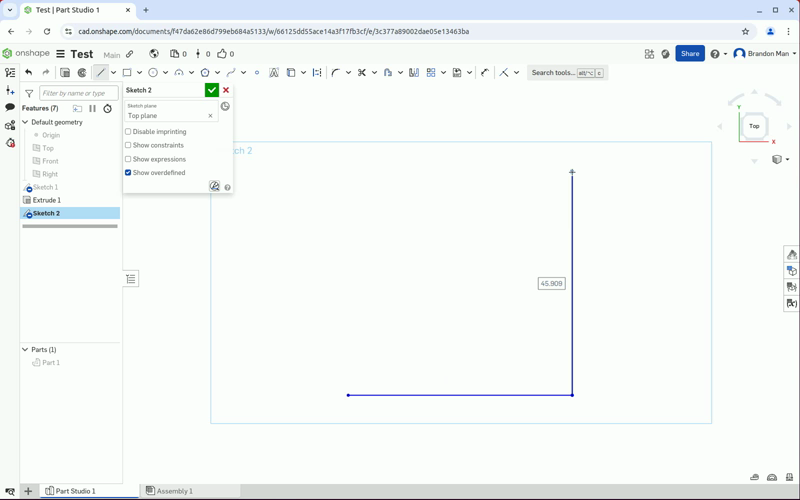
mouse_move(348, 171)
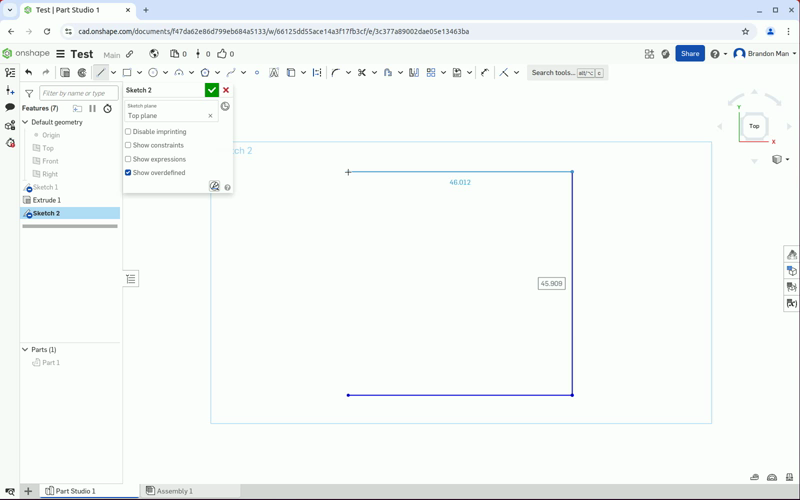
click(348, 171)
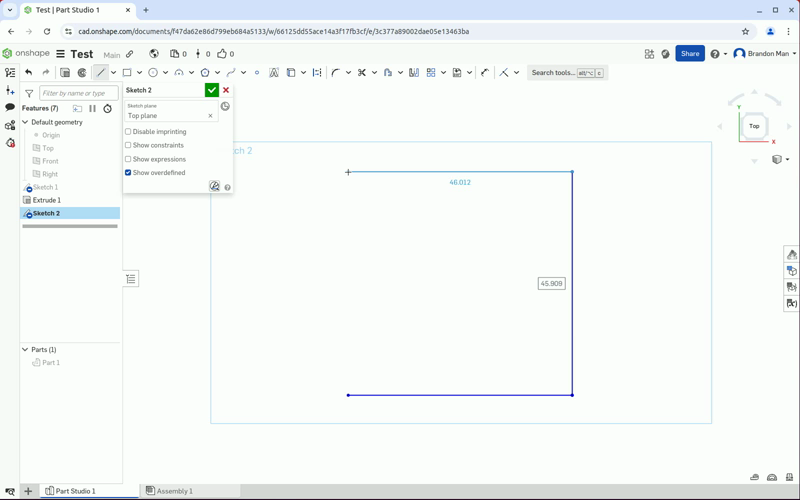
key_up(shift)
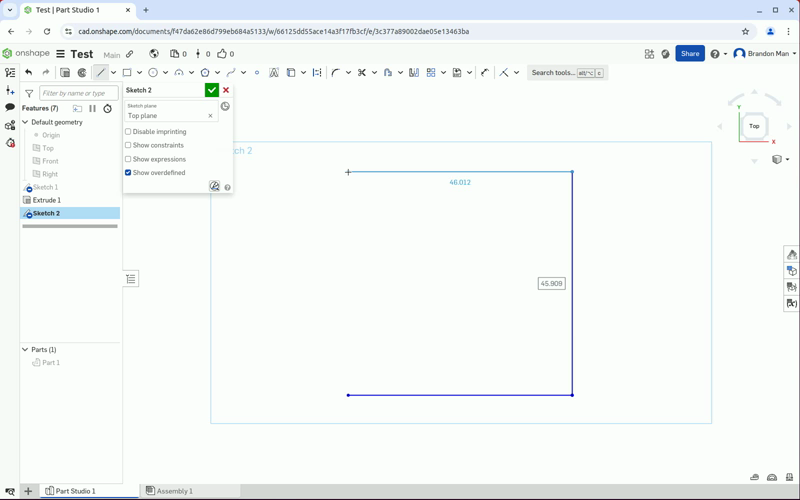
key_down(shift)
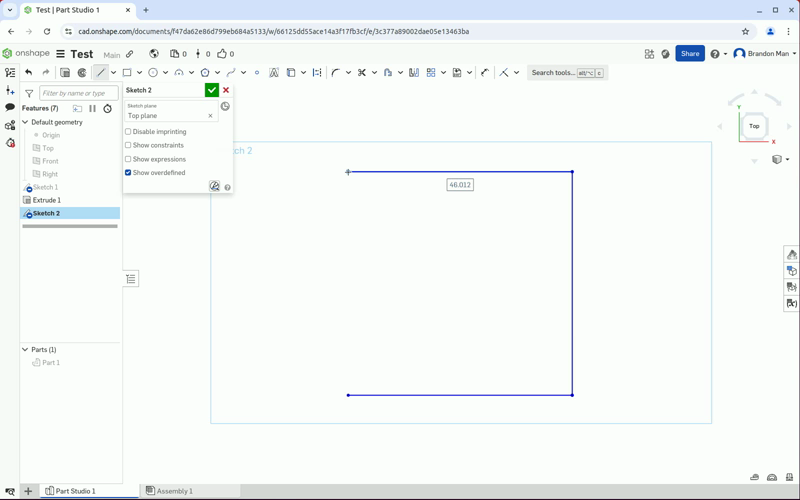
mouse_move(348, 395)
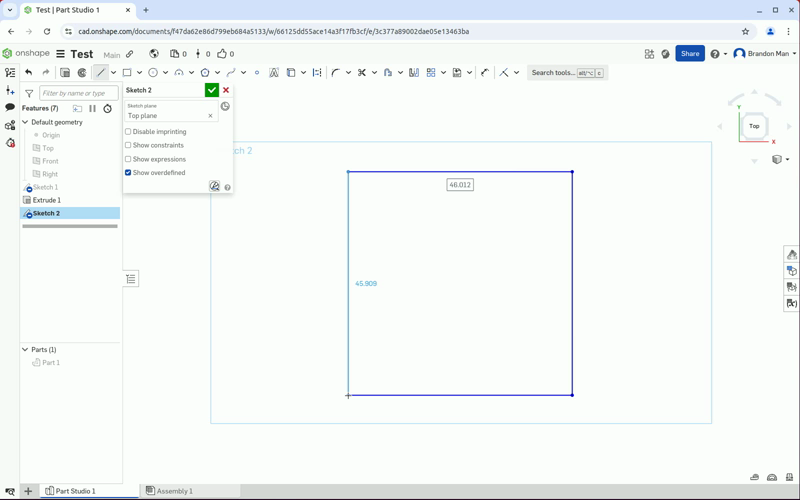
key_up(shift)
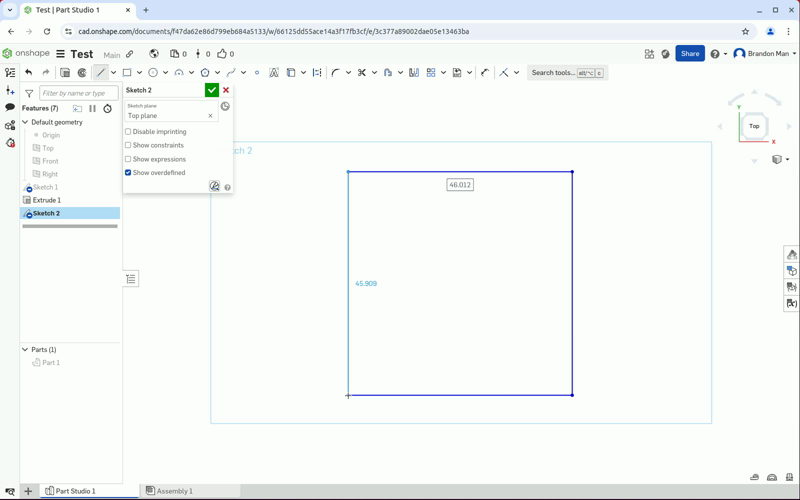
click(348, 395)
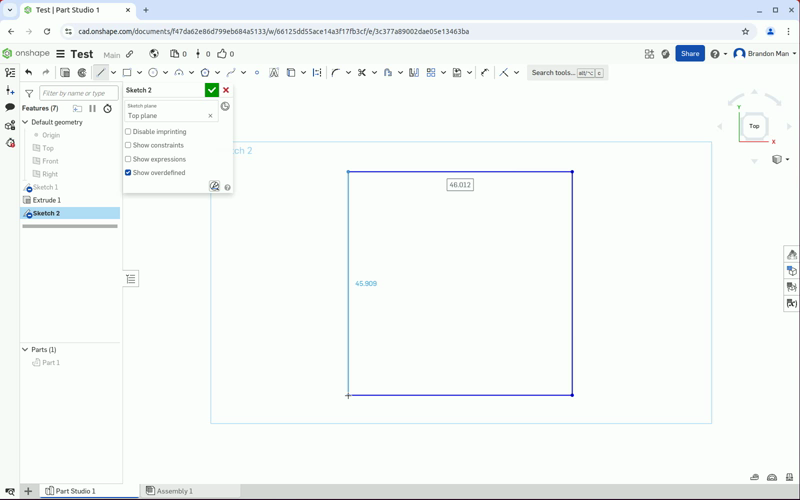
key(esc)
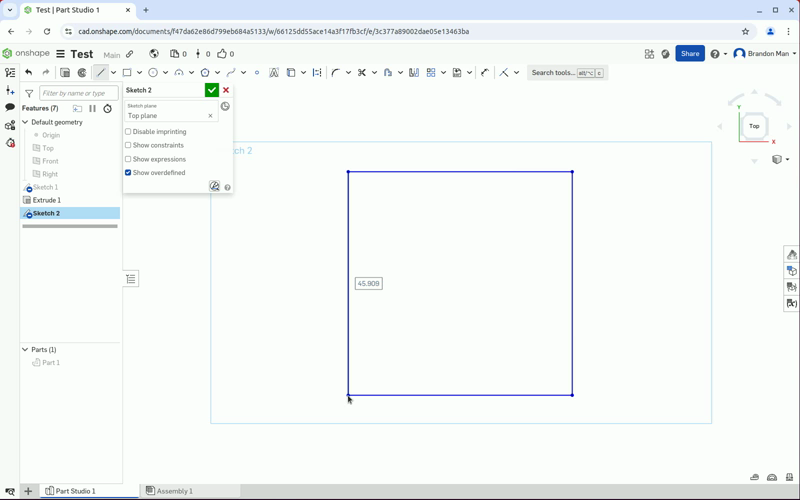
mouse_move(389, 327)
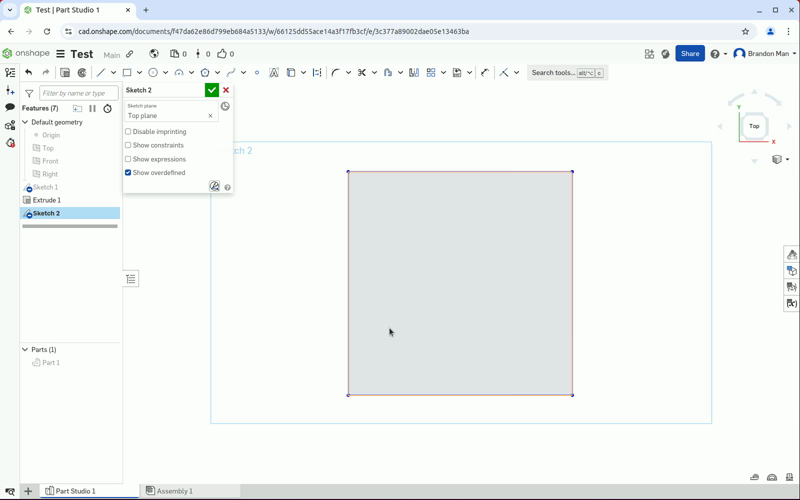
click(389, 327)
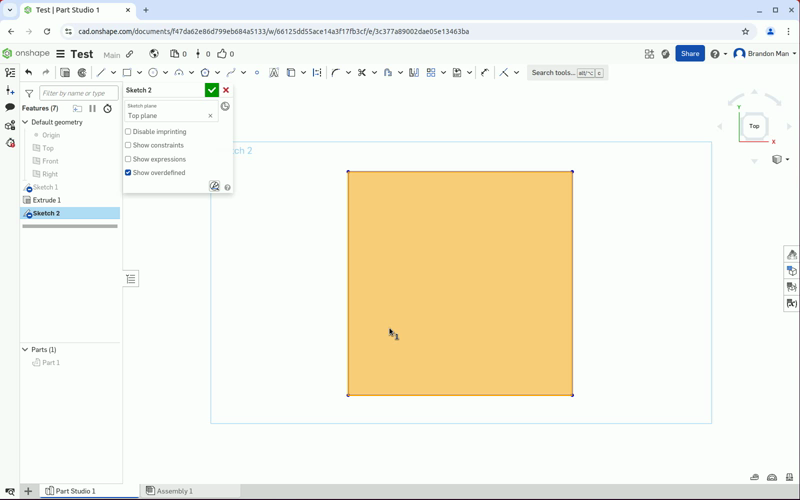
mouse_move(73, 352)
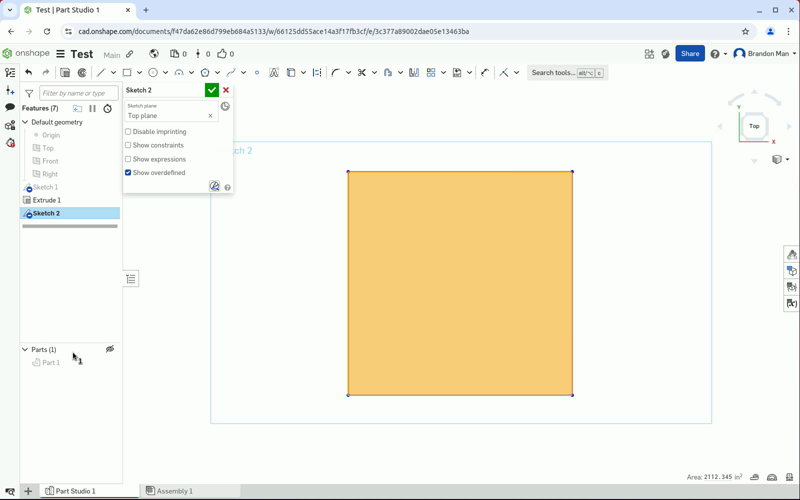
key(shift+y)
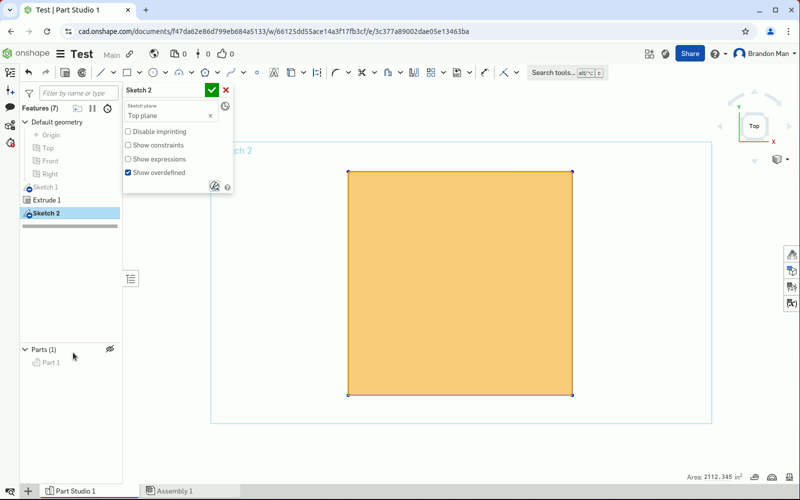
key(shift+e)
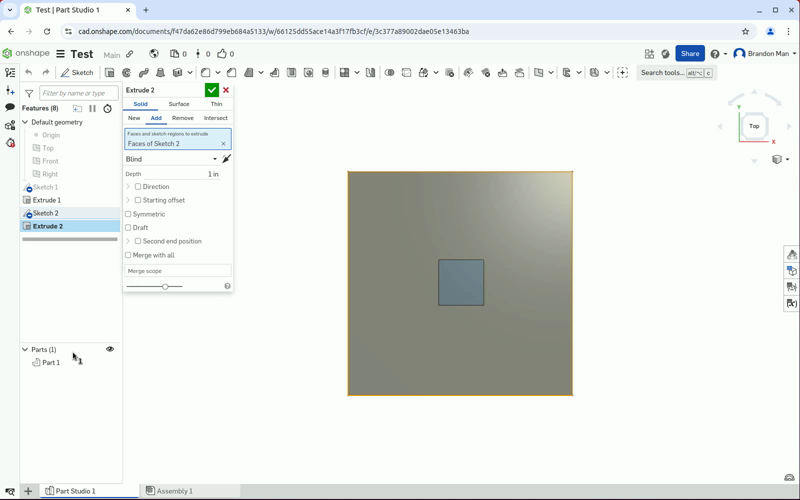
mouse_move(143, 106)
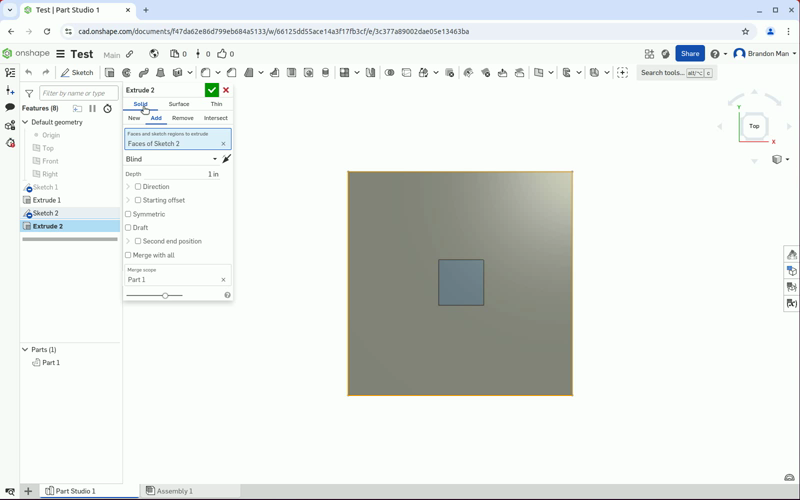
click(143, 106)
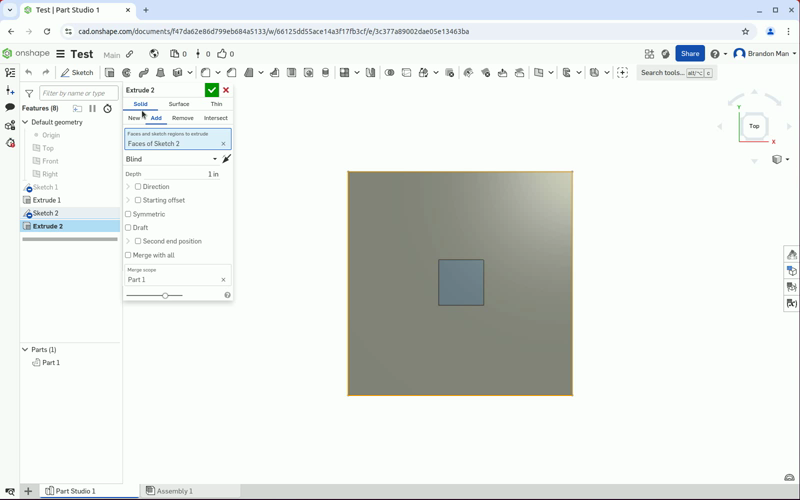
mouse_move(137, 120)
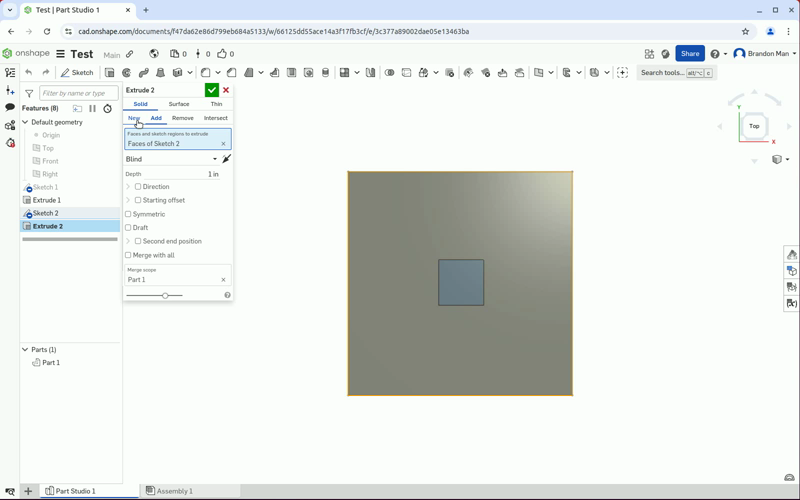
click(137, 120)
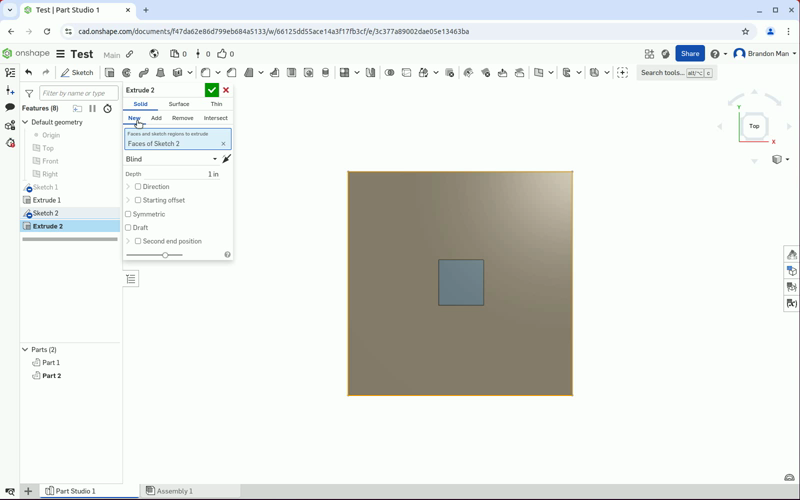
key(tab, 4)
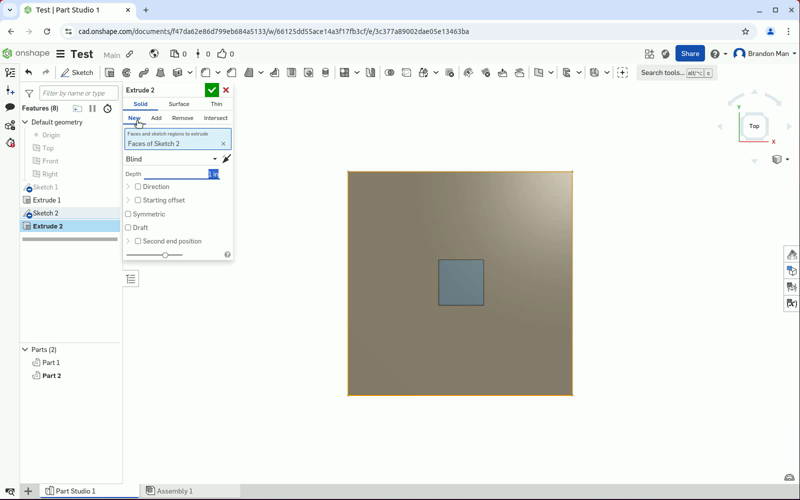
text(9.147)
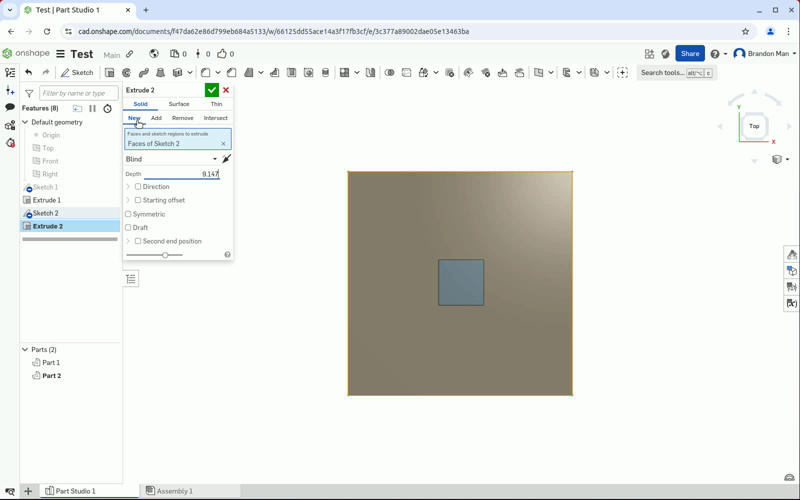
key(enter)
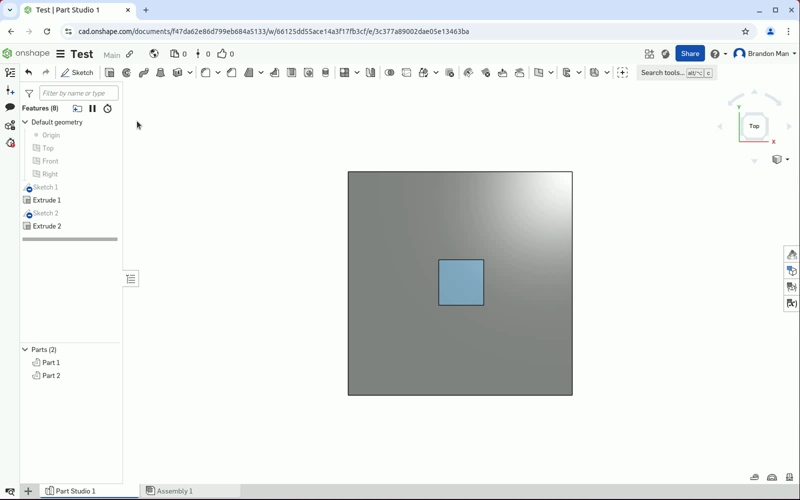
key(shift+h)
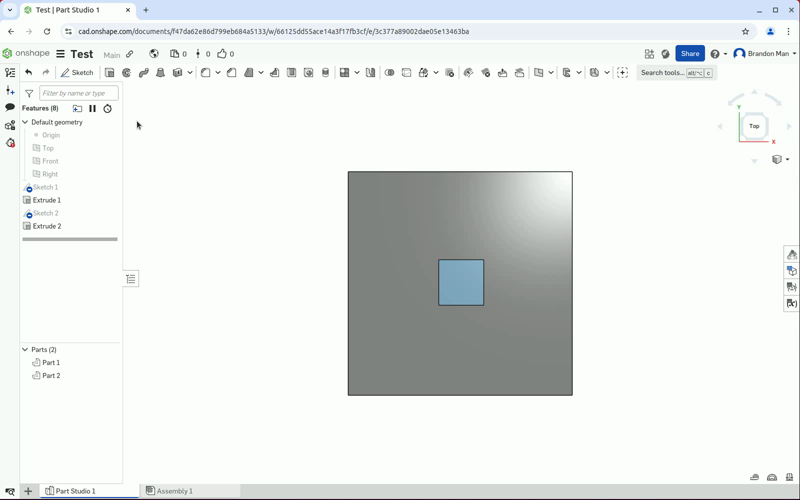
key(shift+h)
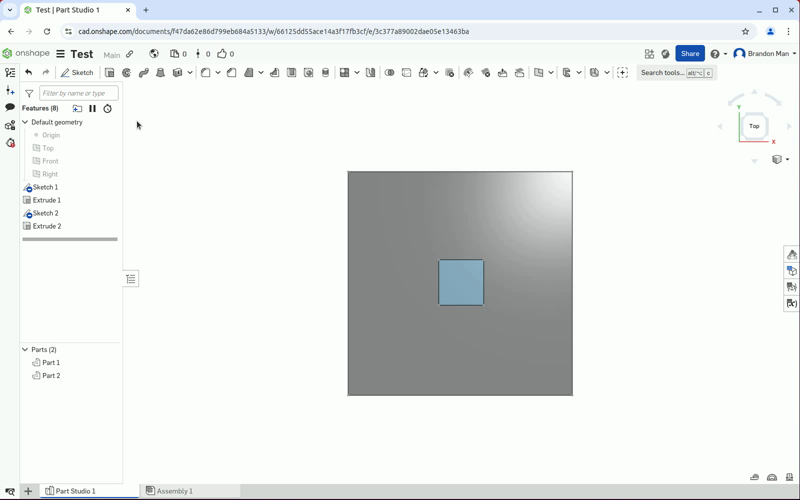
key(shift+7)
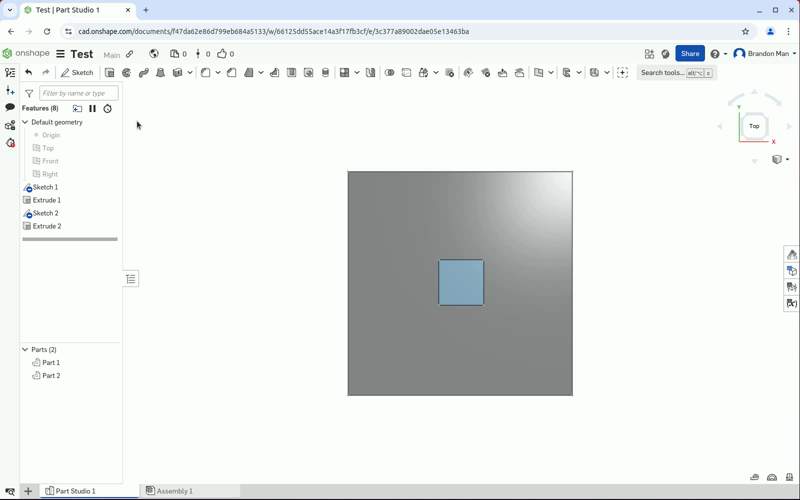
key(up, 3)
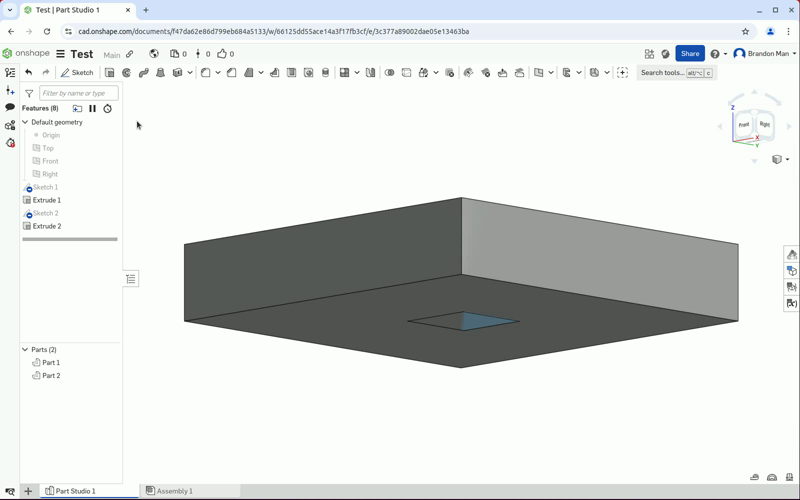
key(left, 3)
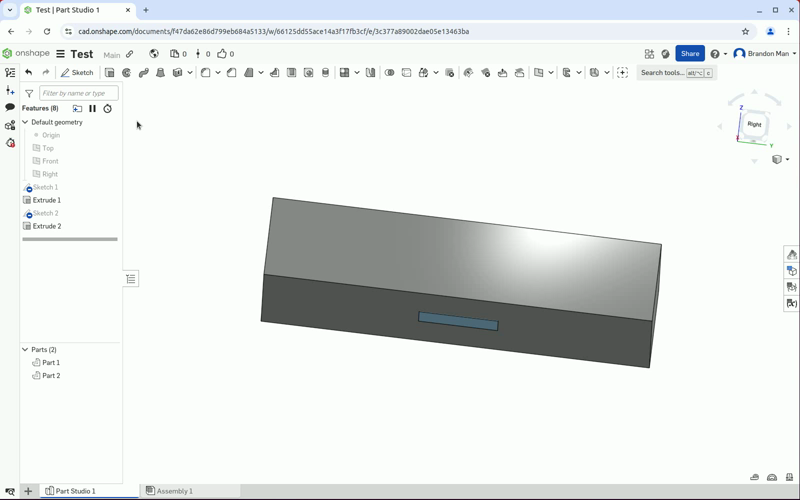
key(right, 3)
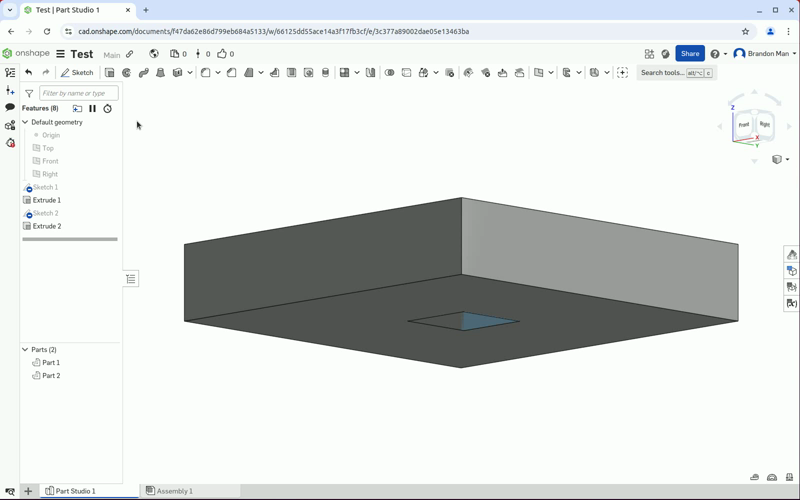
key(down, 3)
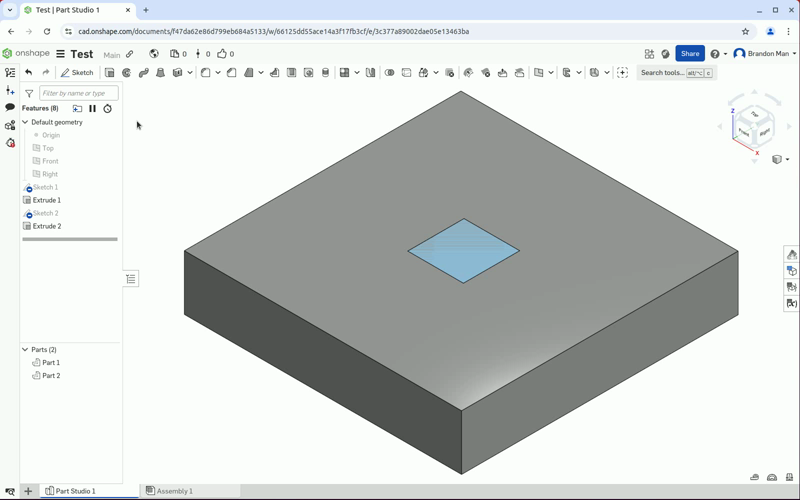
mouse_move(73, 189)
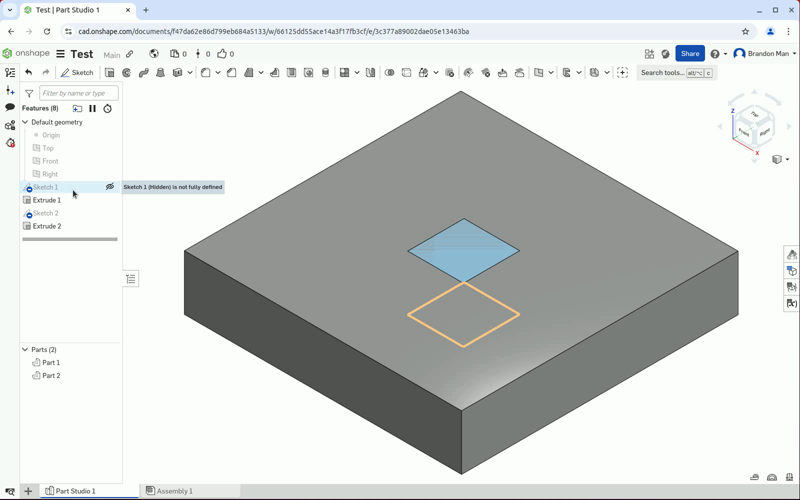
click(73, 189)